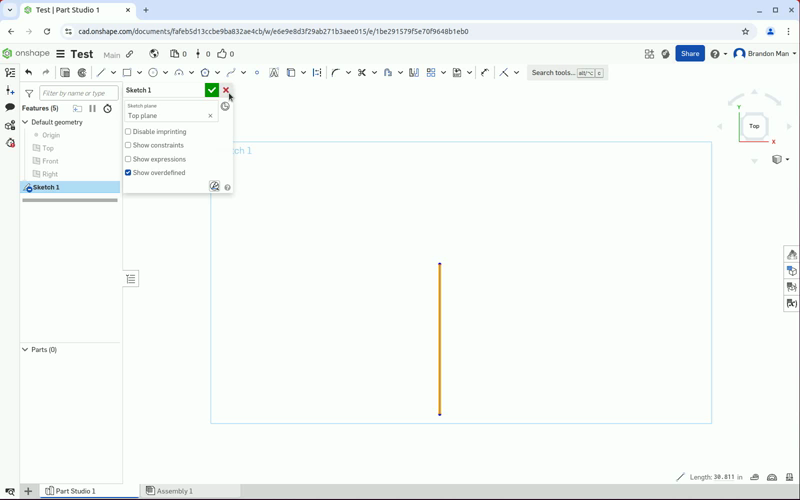
key(shift+h)
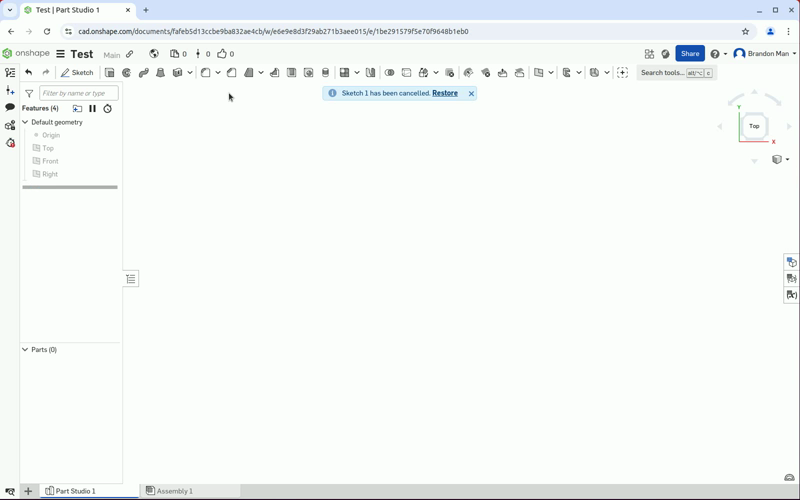
mouse_move(73, 352)
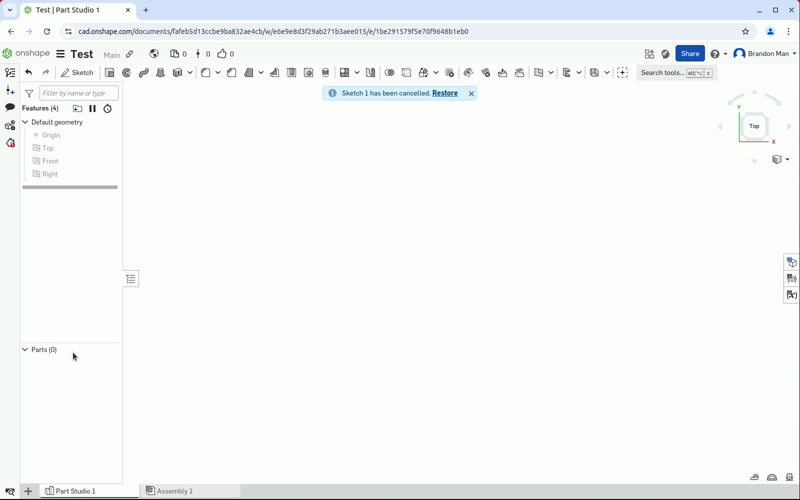
key(y)
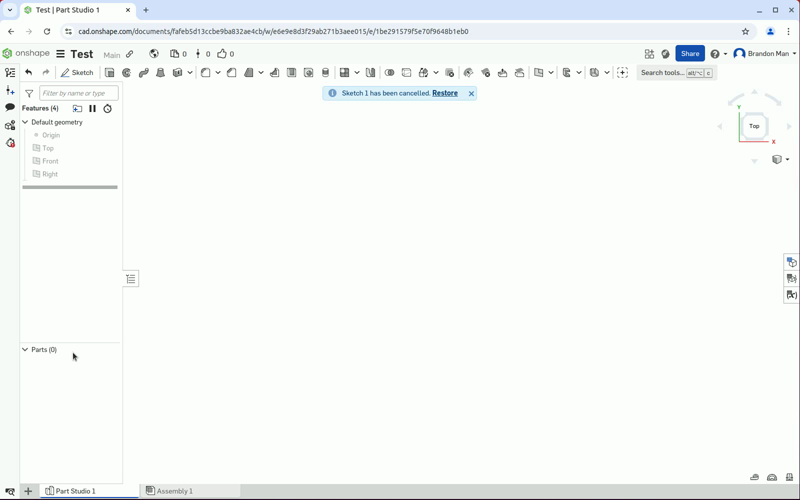
key(shift+p)
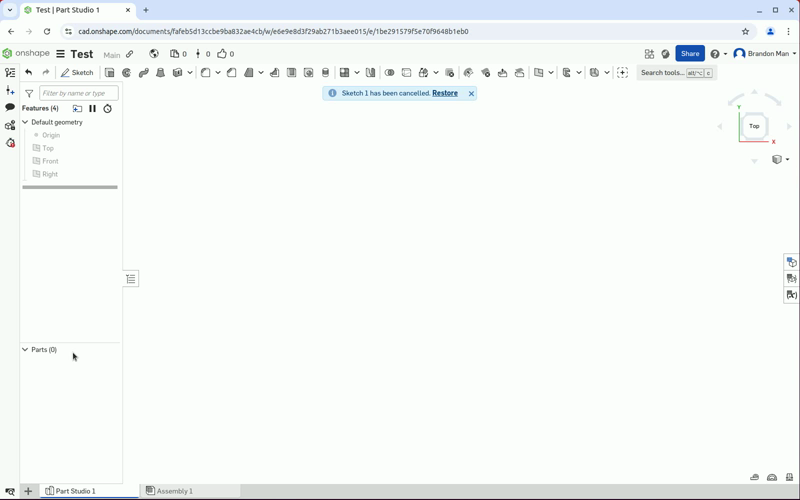
key(space)
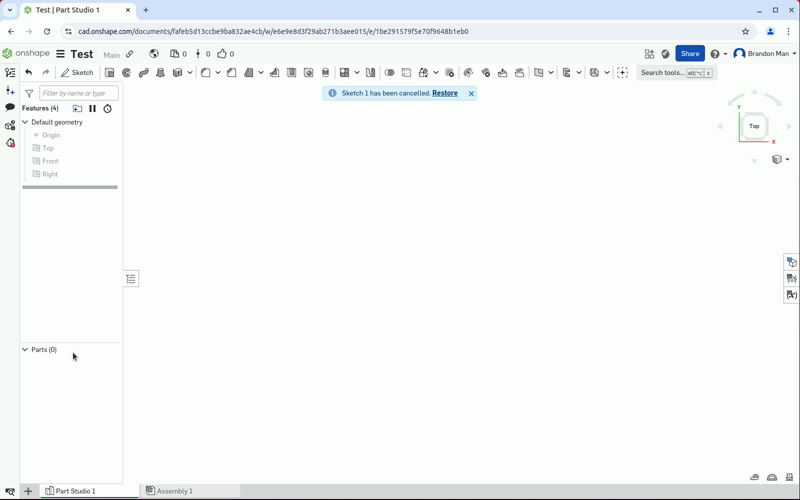
key_down(shift)
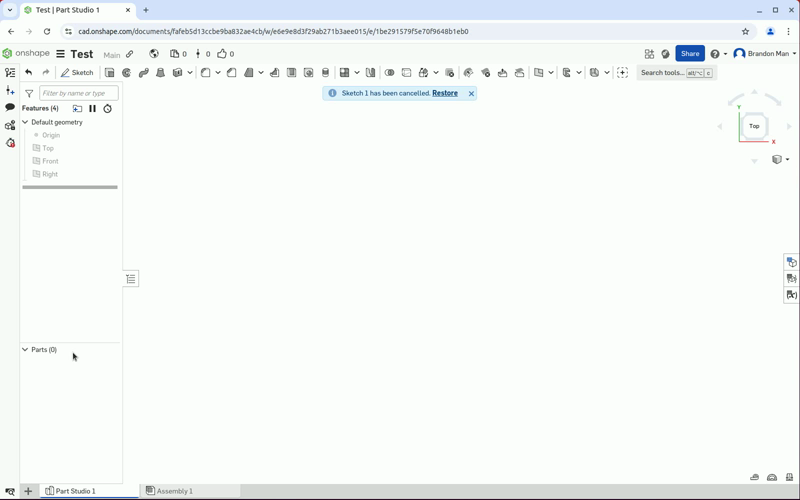
key(up)
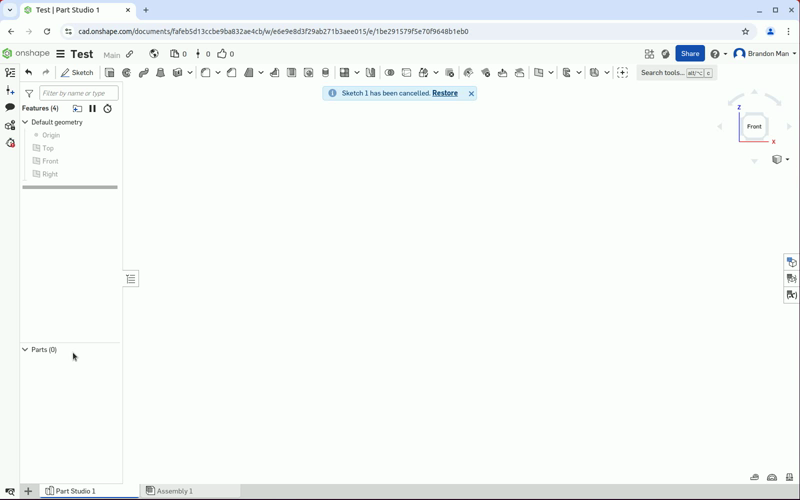
key_up(shift)
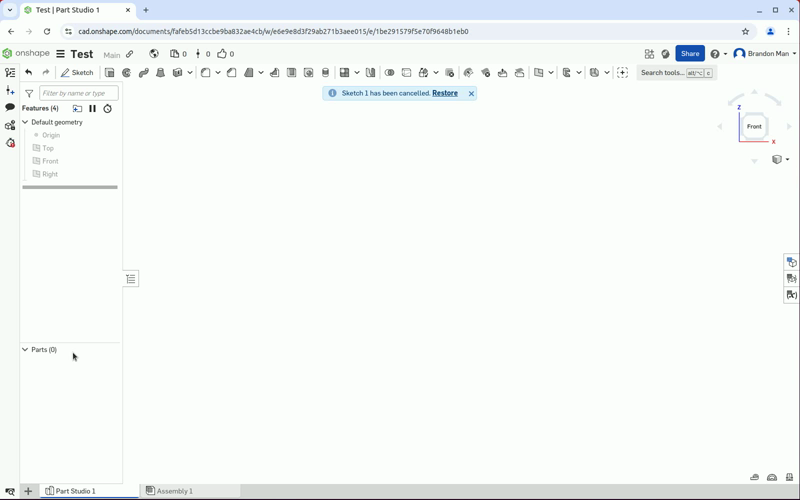
mouse_move(73, 352)
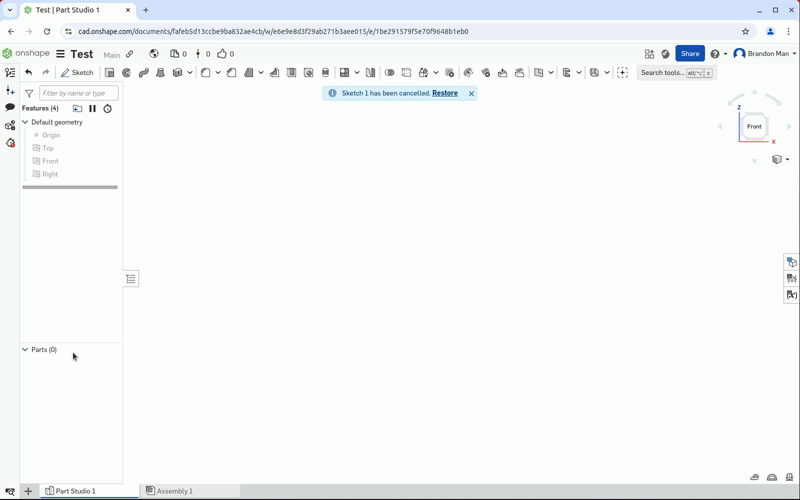
key(shift+y)
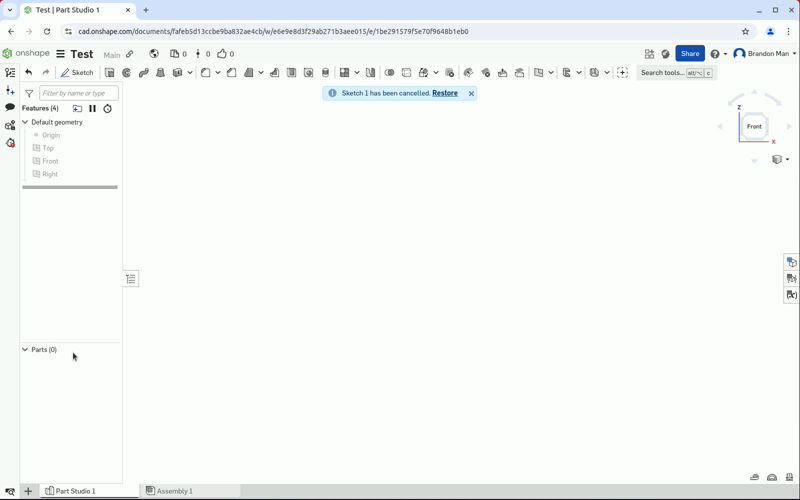
key(shift+s)
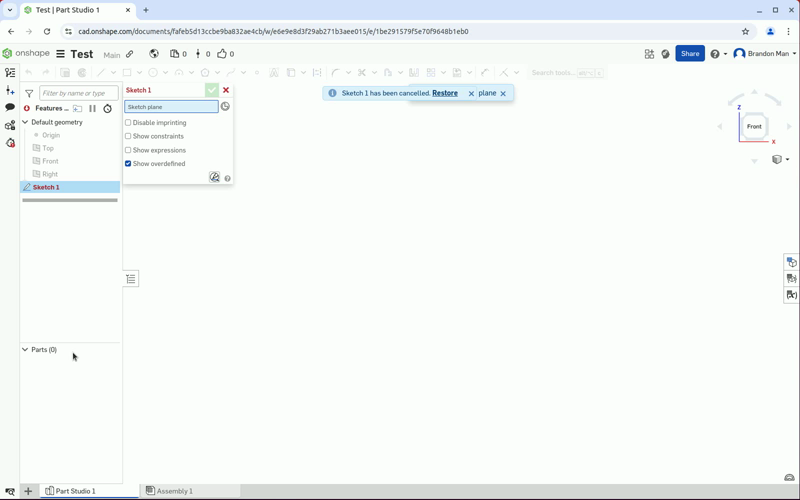
mouse_move(73, 163)
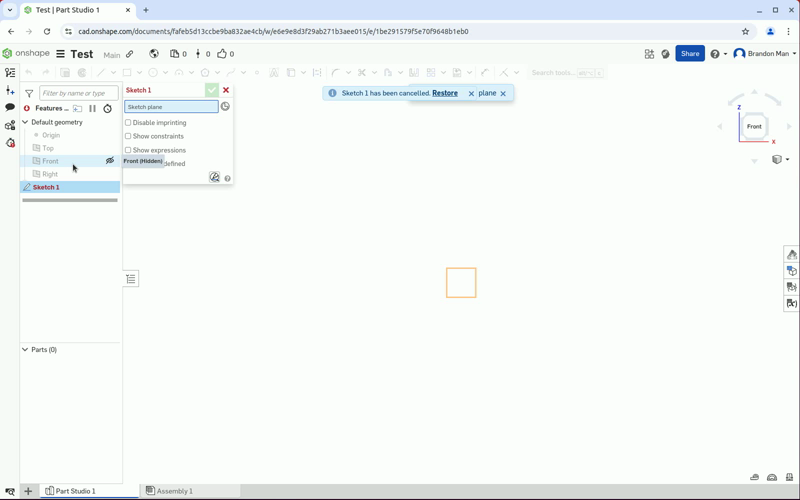
click(73, 163)
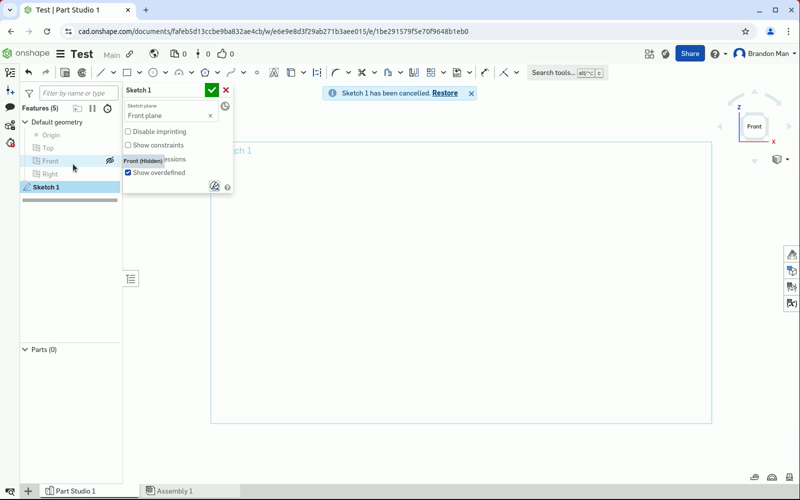
mouse_move(73, 352)
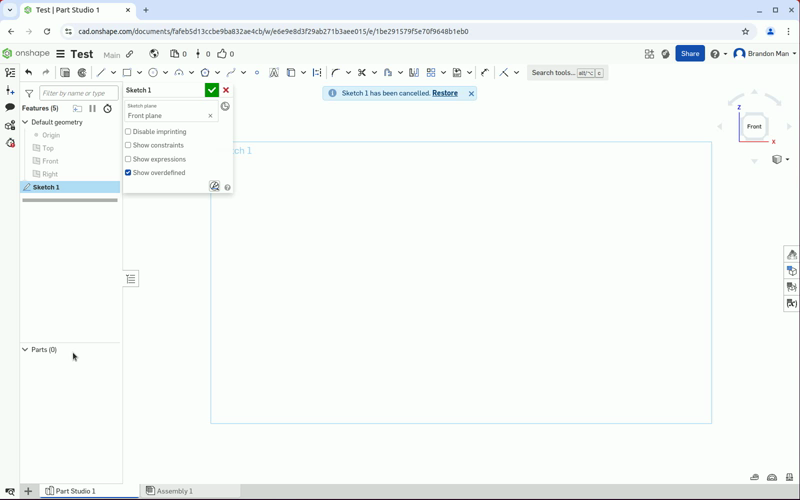
key(y)
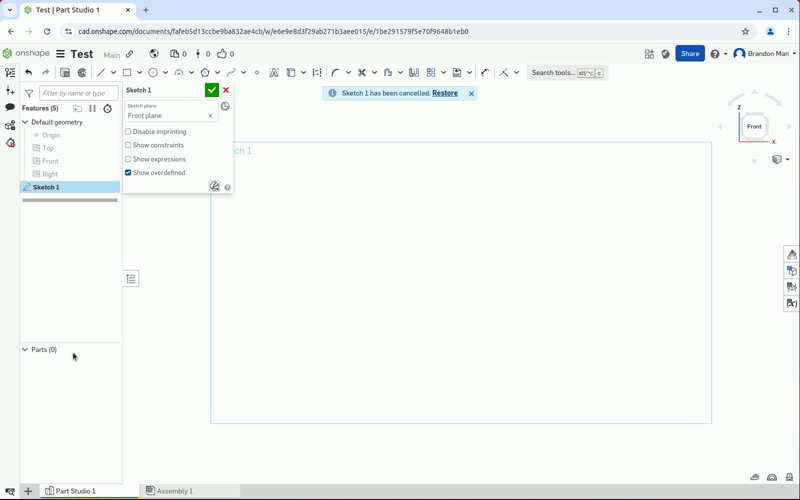
key(l)
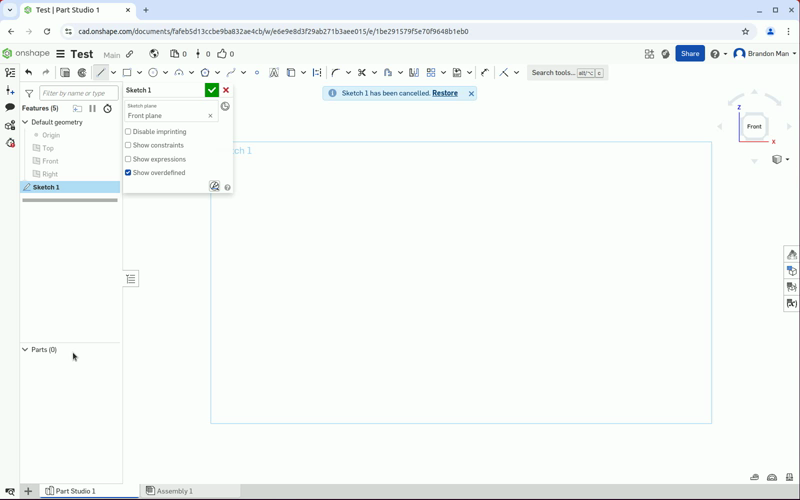
key_down(shift)
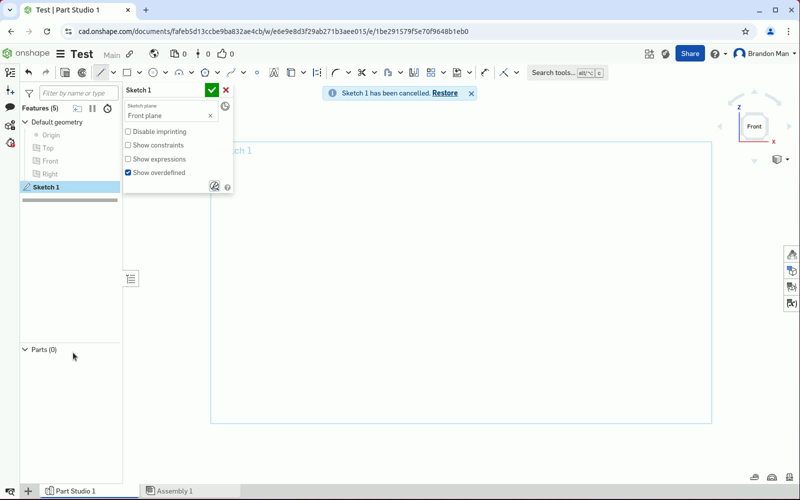
mouse_move(417, 299)
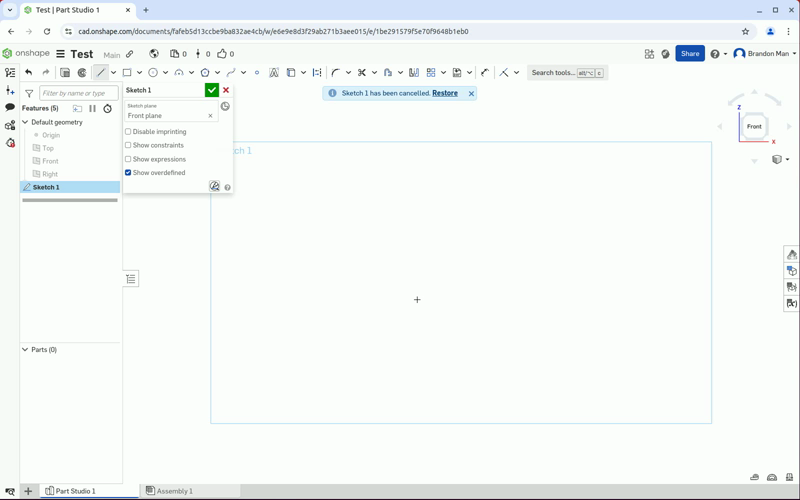
click(417, 299)
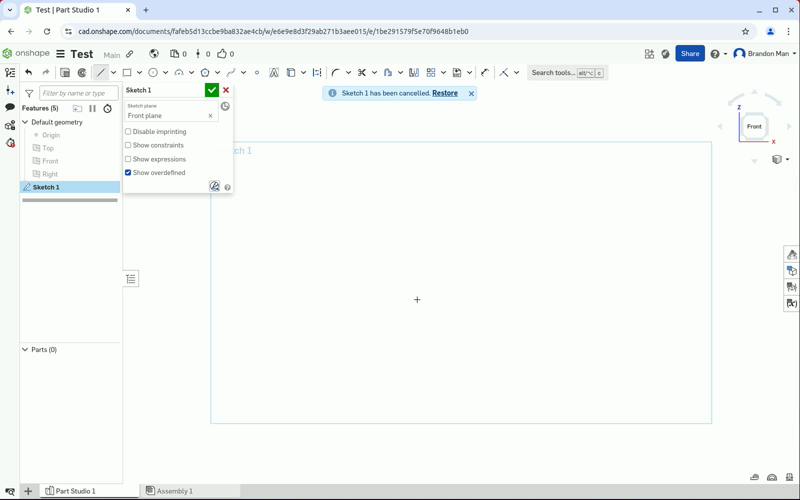
key_up(shift)
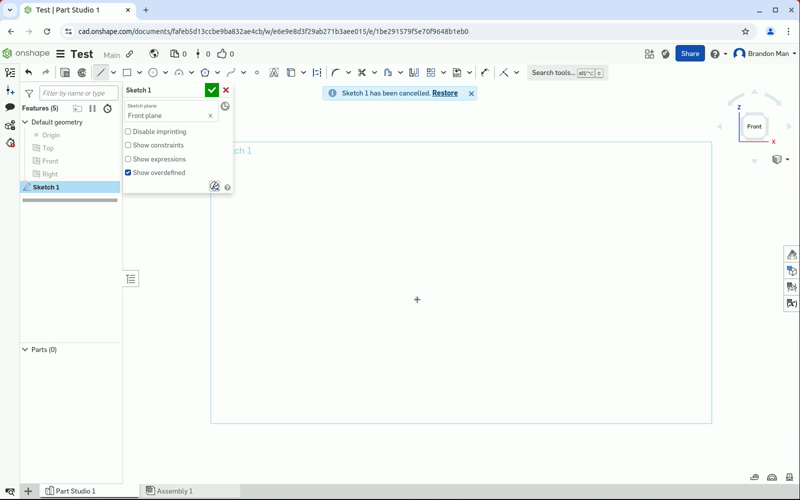
key_down(shift)
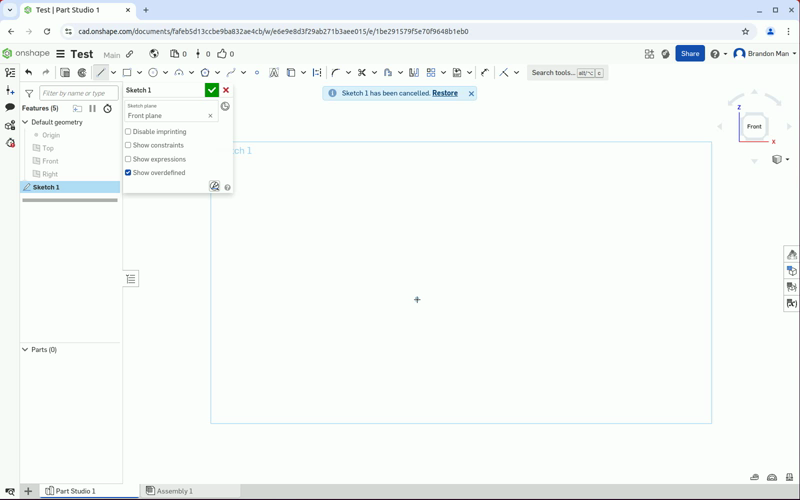
mouse_move(572, 299)
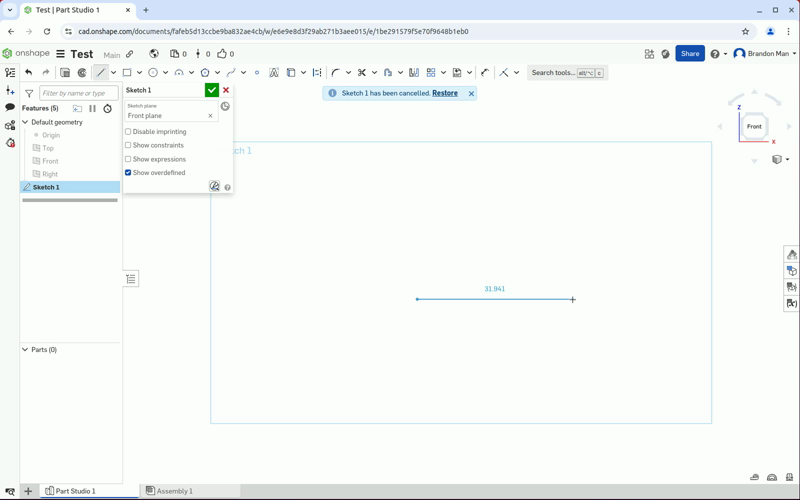
click(572, 299)
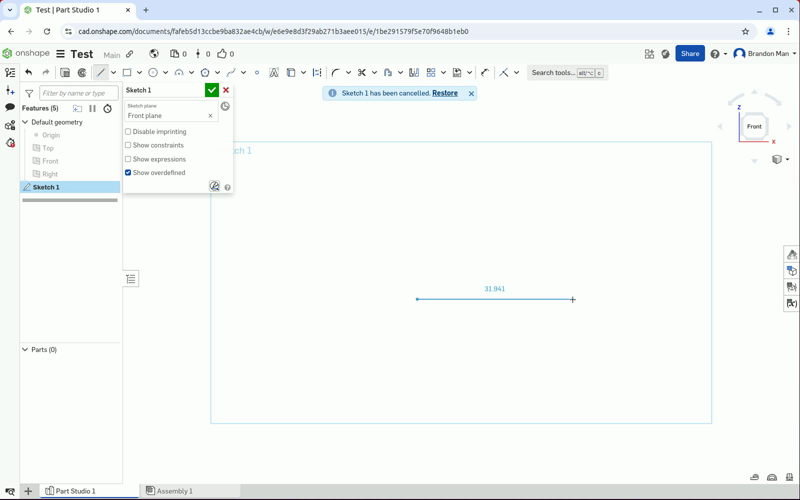
key_up(shift)
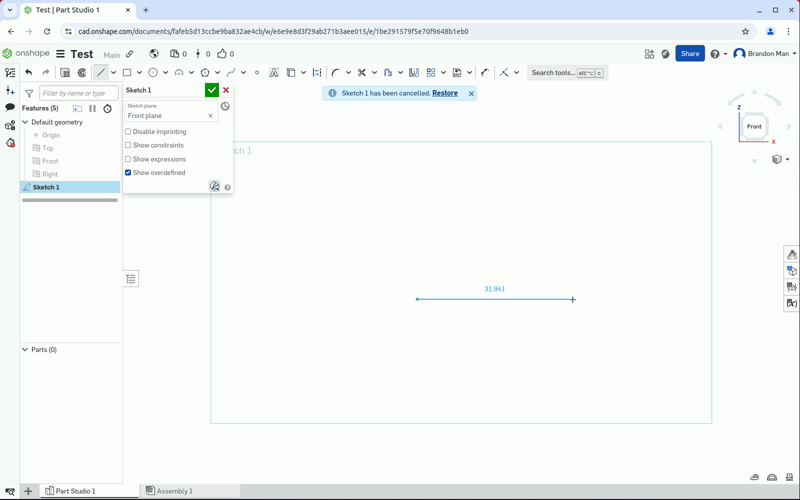
key_down(shift)
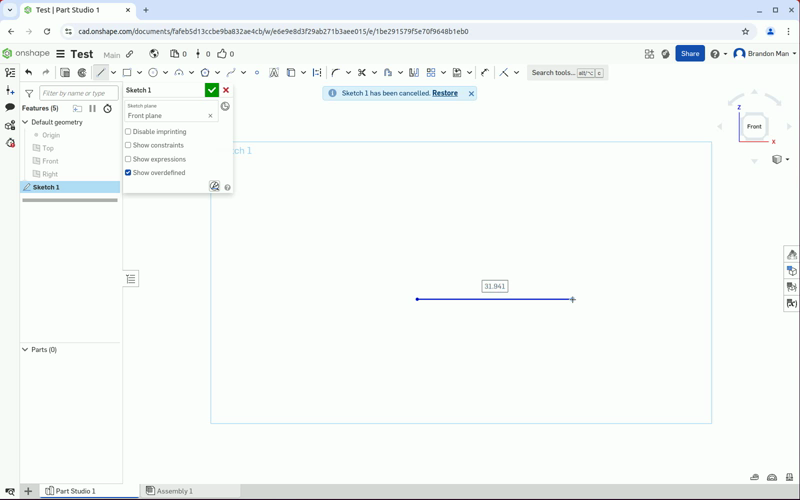
mouse_move(589, 299)
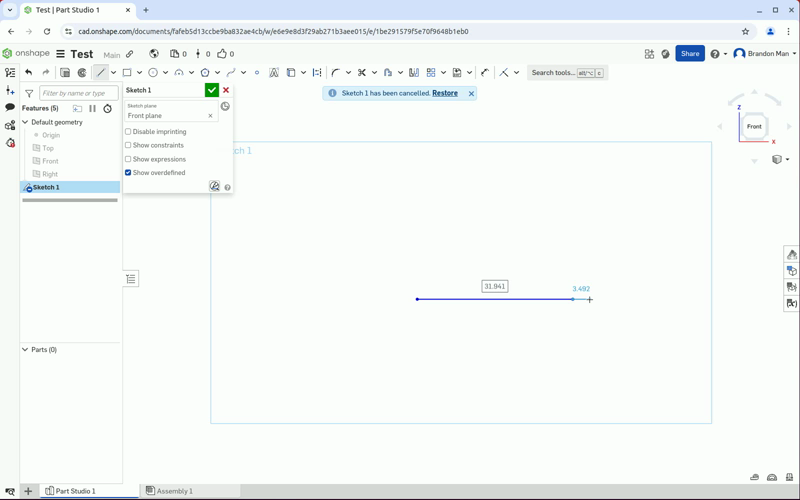
mouse_move(572, 263)
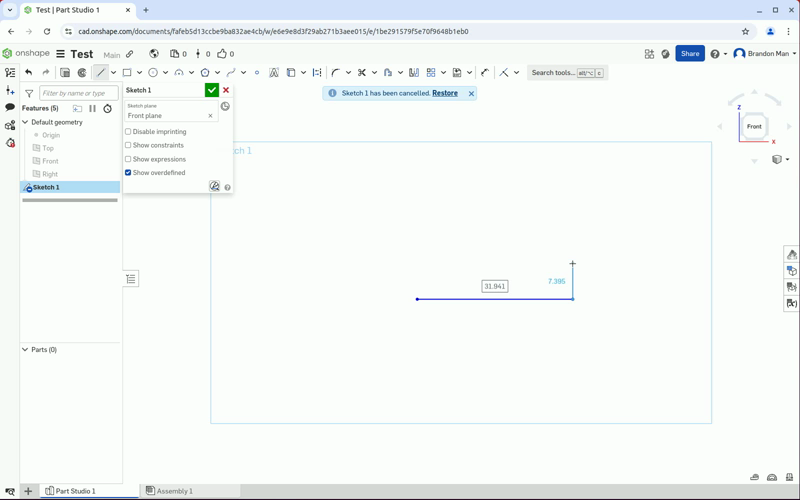
click(572, 263)
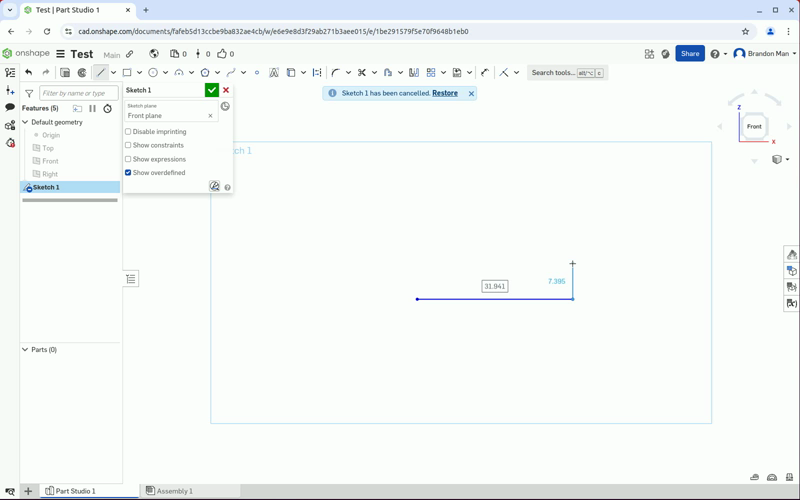
key_up(shift)
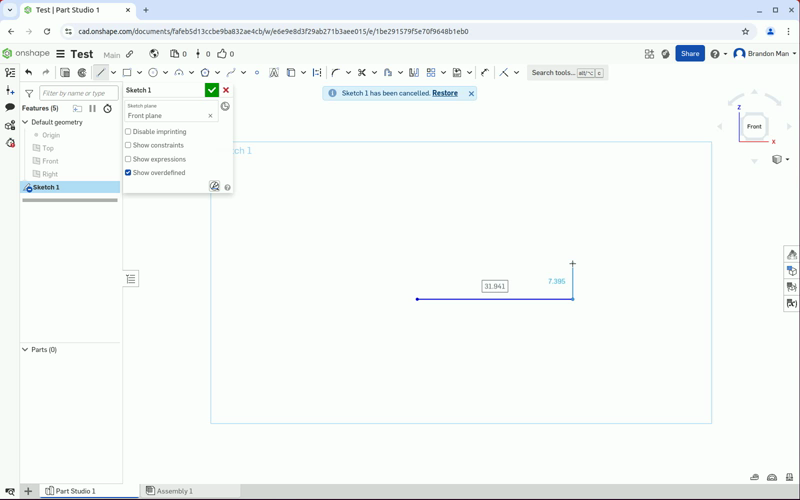
key_down(shift)
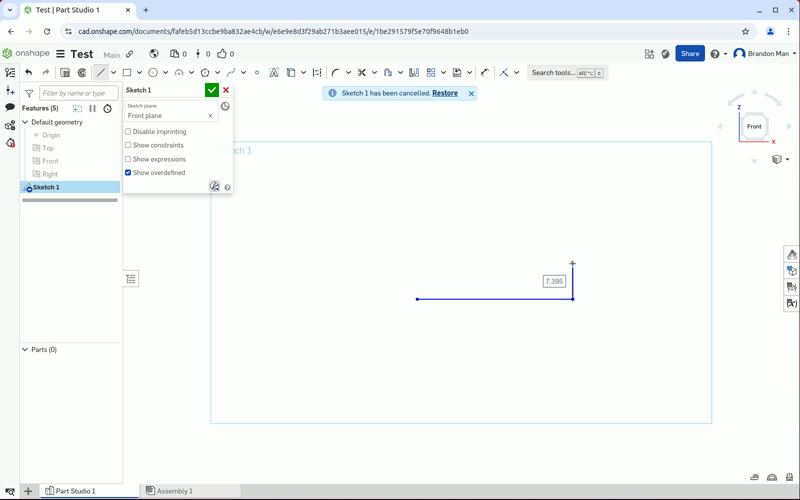
mouse_move(417, 263)
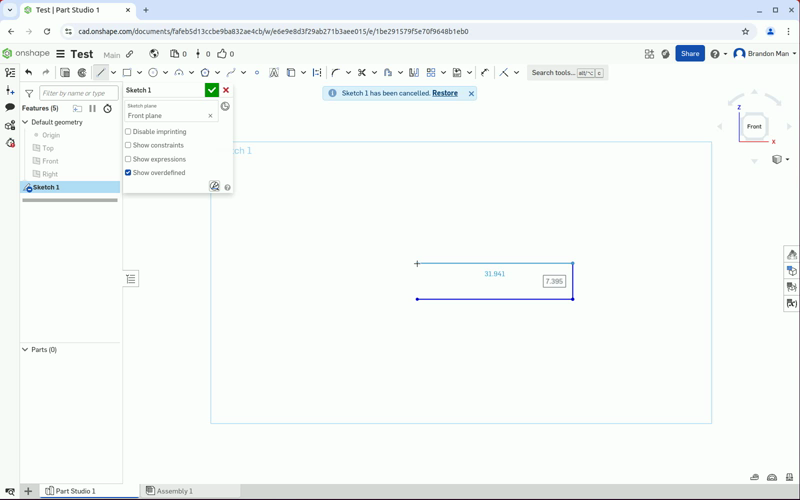
click(417, 263)
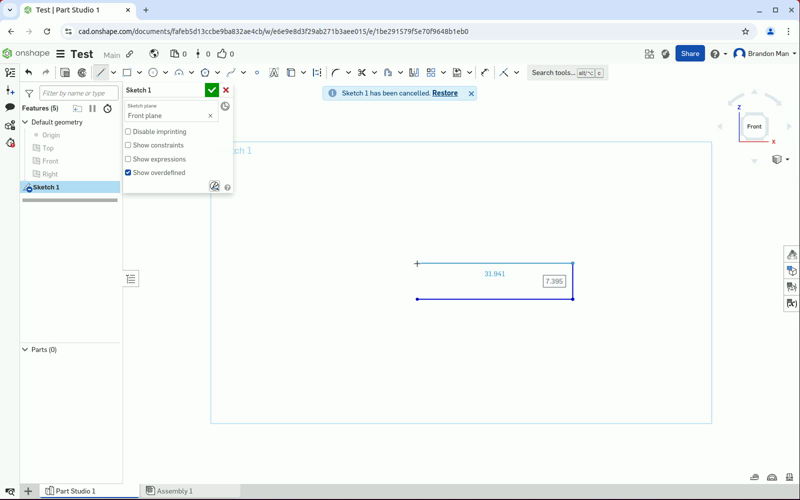
key_up(shift)
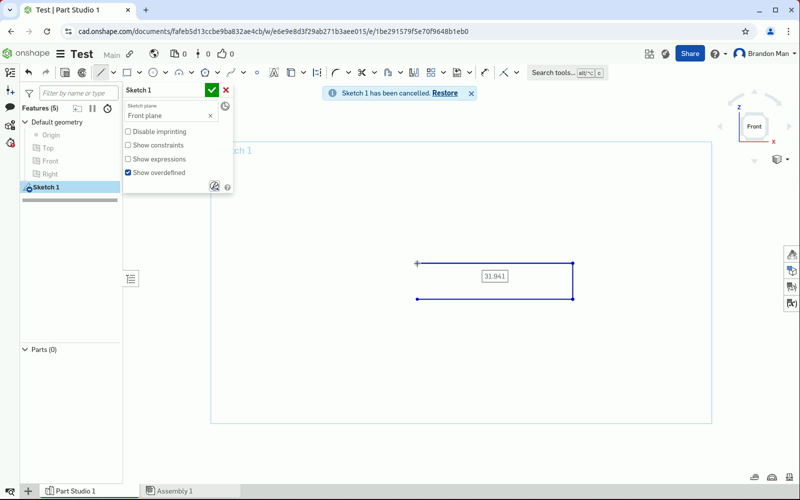
mouse_move(447, 263)
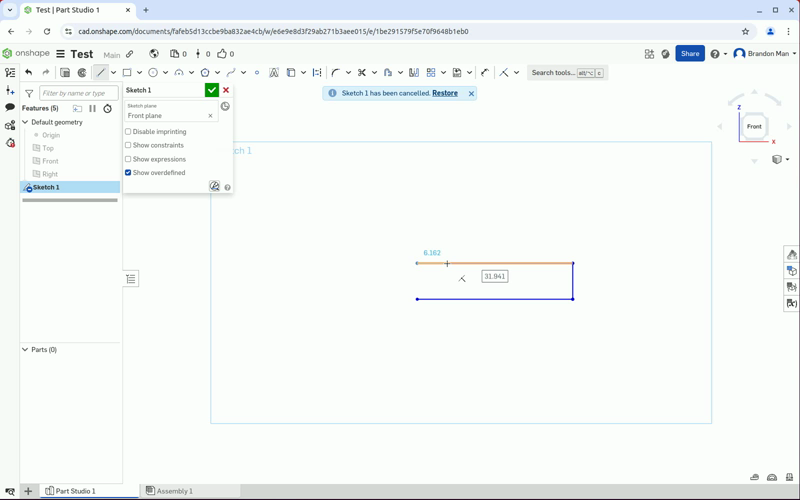
key_down(shift)
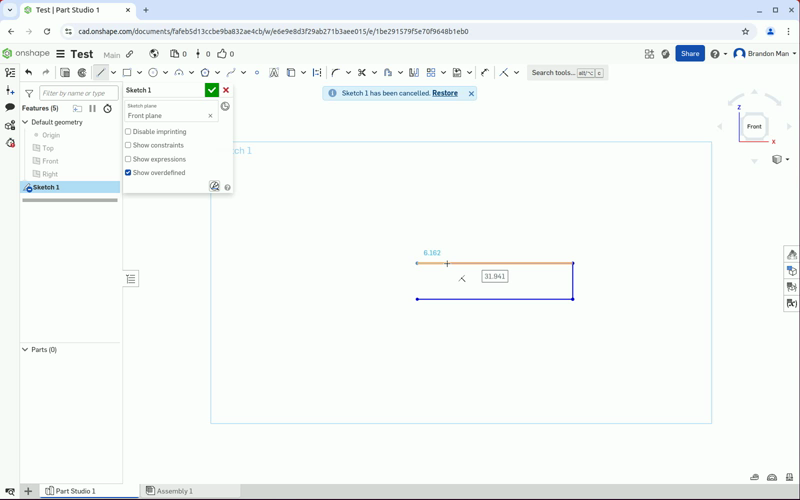
mouse_move(417, 299)
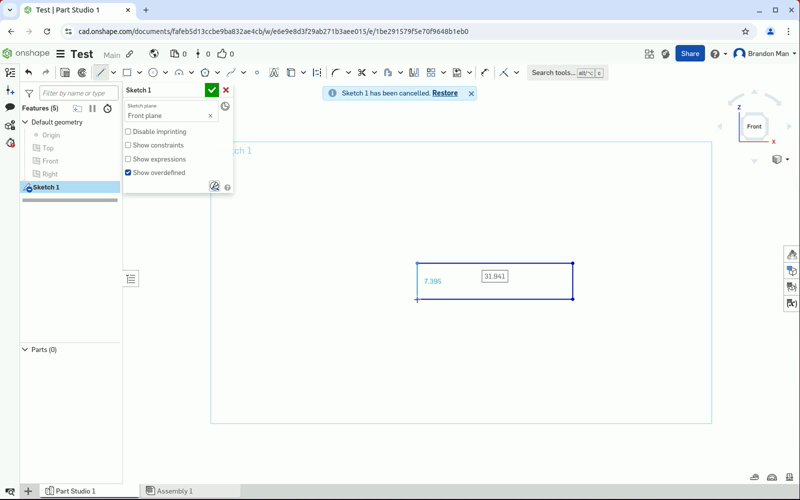
key_up(shift)
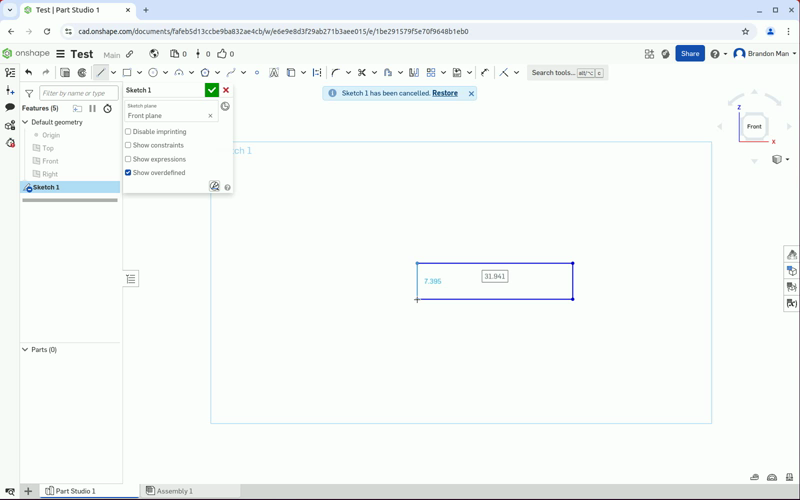
click(417, 299)
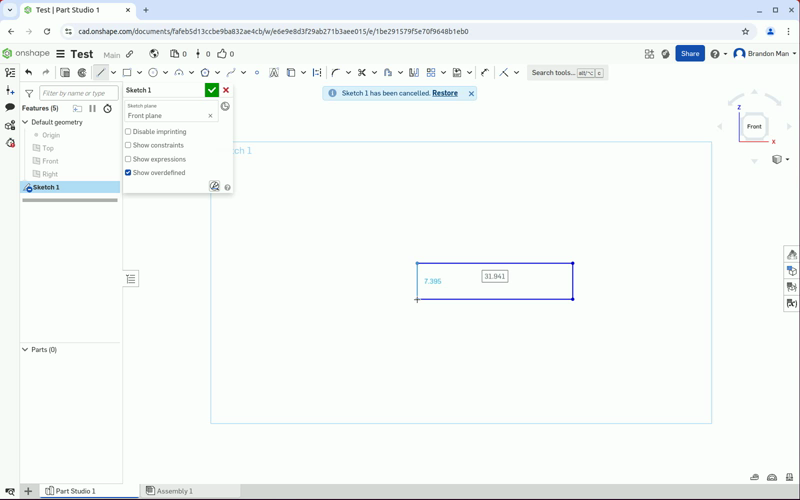
key(esc)
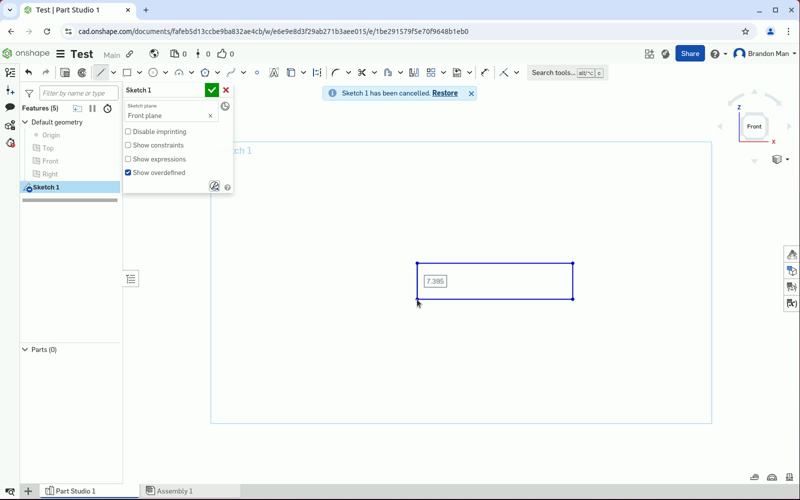
mouse_move(523, 267)
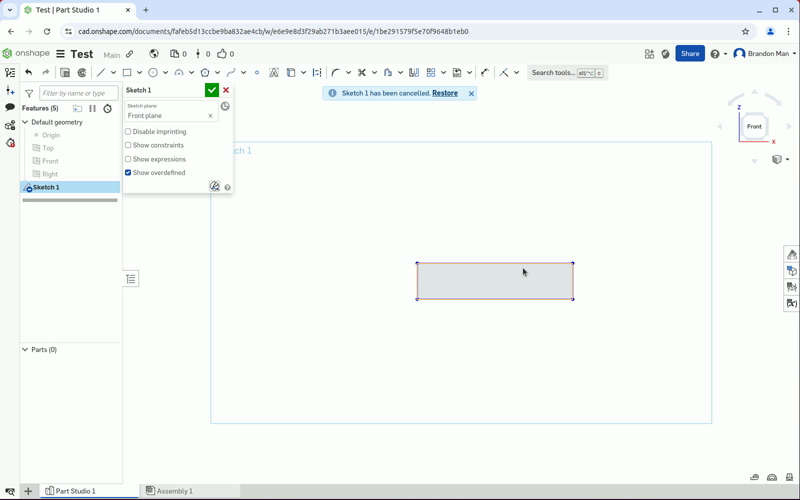
click(523, 267)
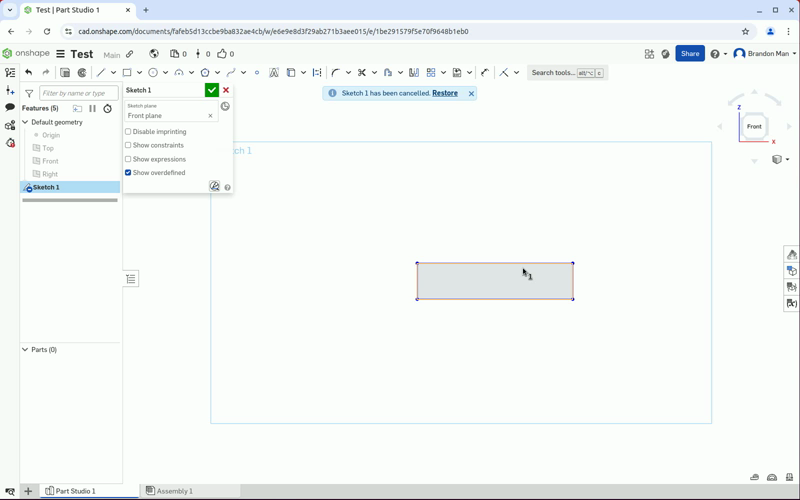
mouse_move(73, 352)
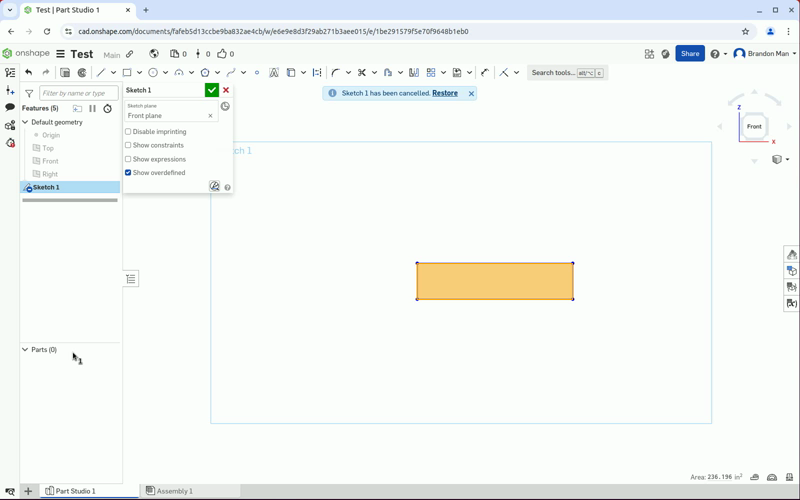
key(shift+y)
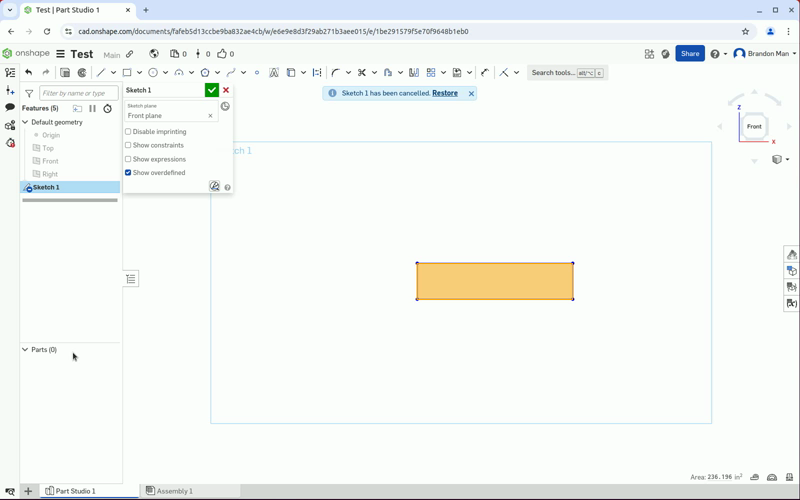
key(shift+e)
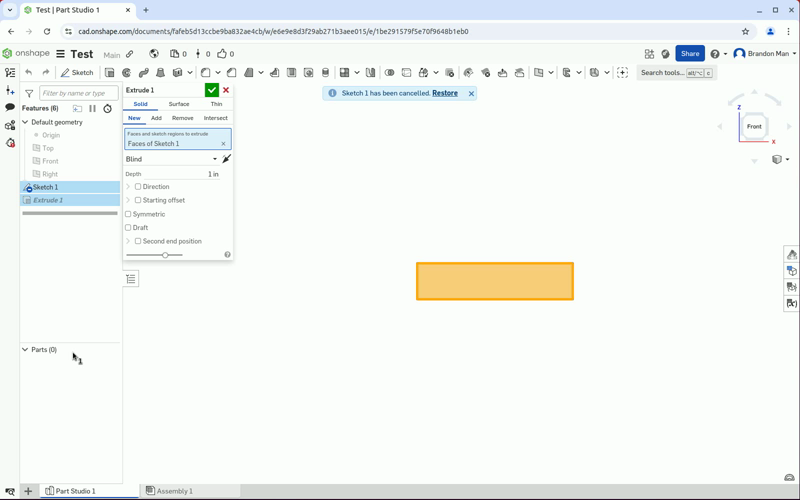
mouse_move(143, 106)
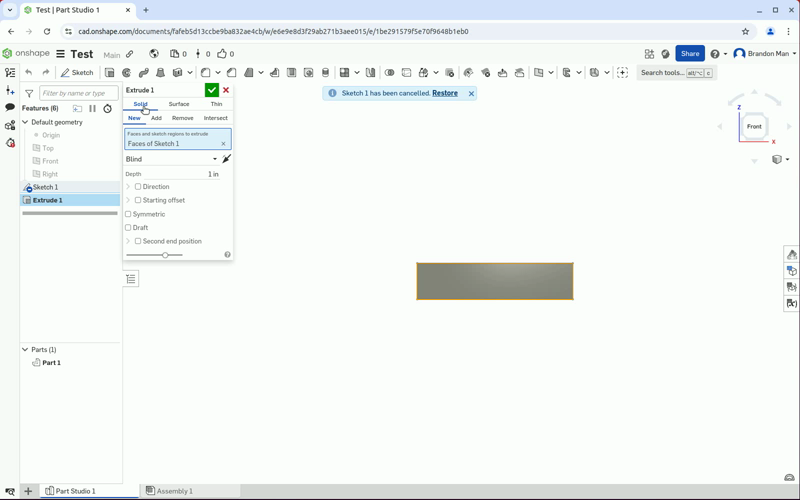
click(143, 106)
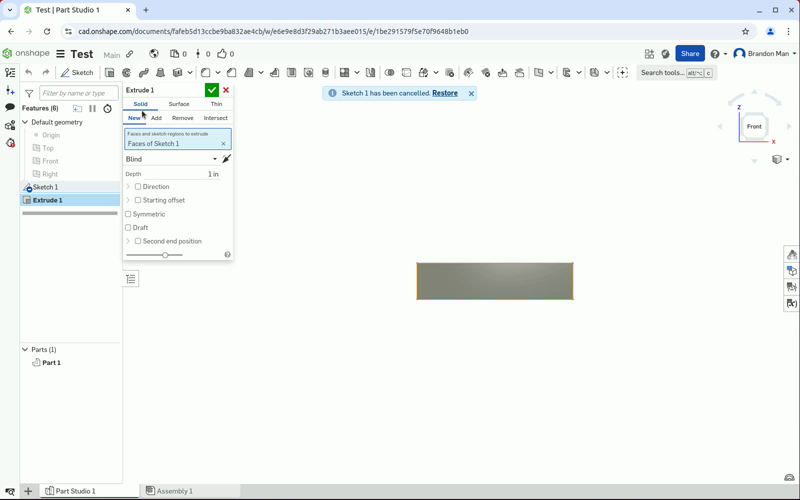
mouse_move(137, 120)
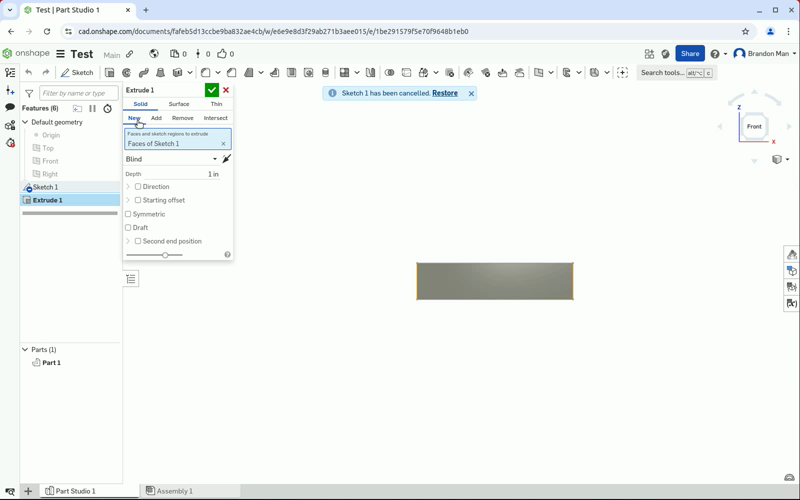
click(137, 120)
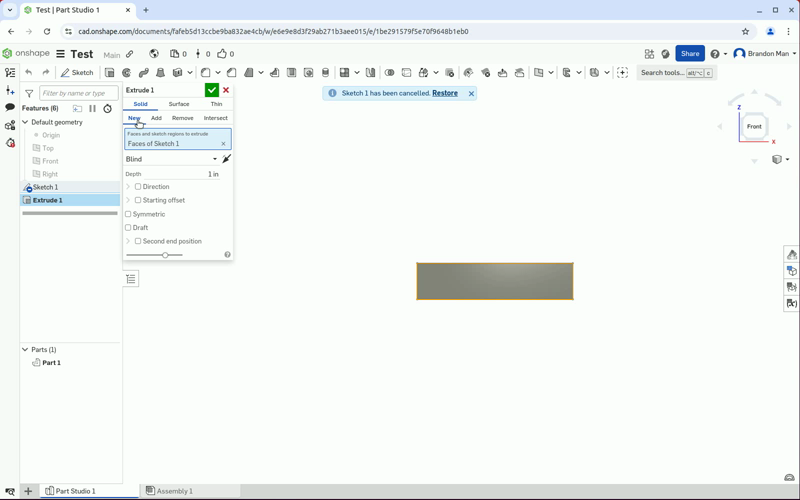
key(tab, 4)
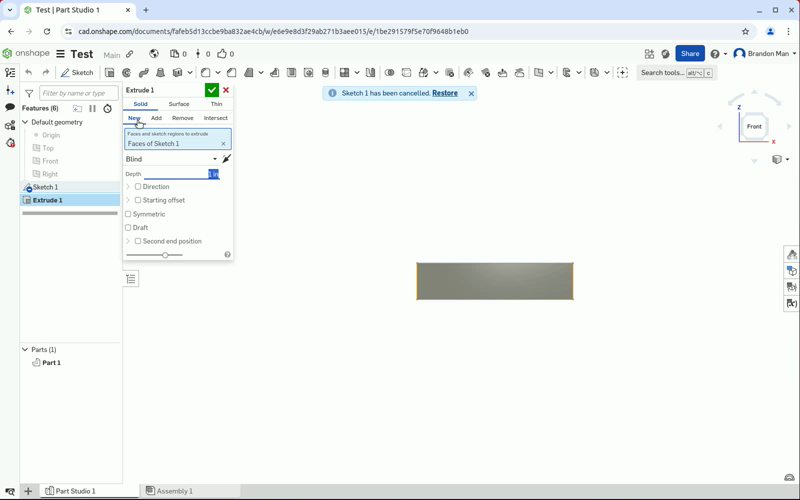
text(4.333)
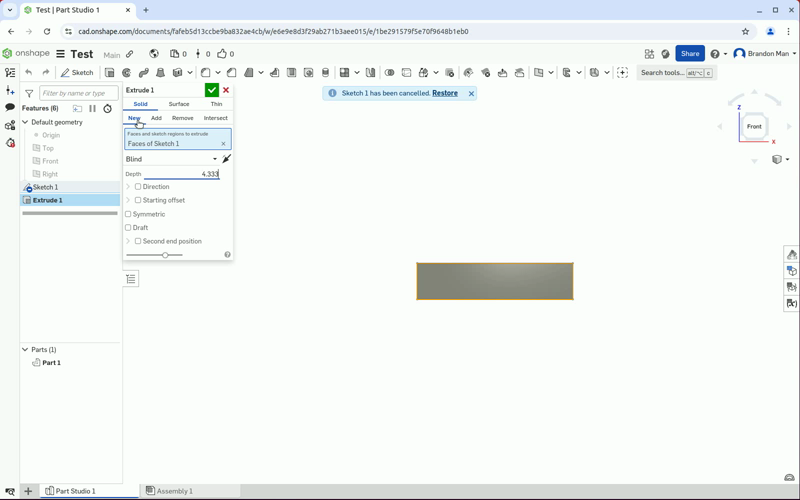
key(enter)
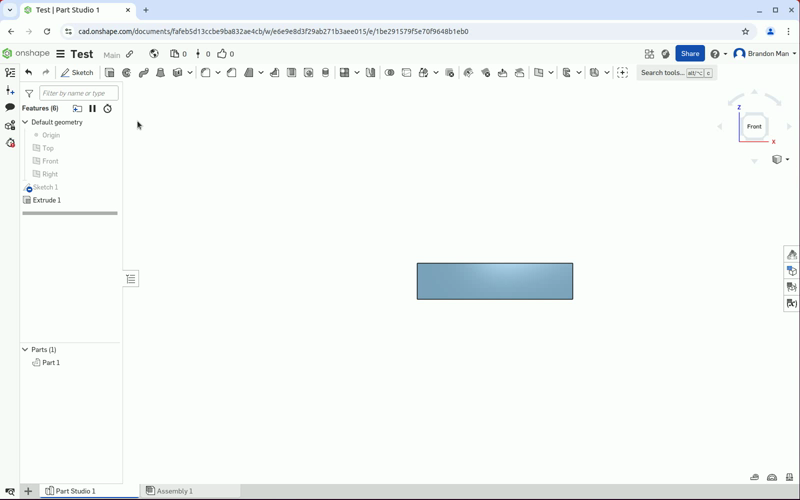
key(shift+h)
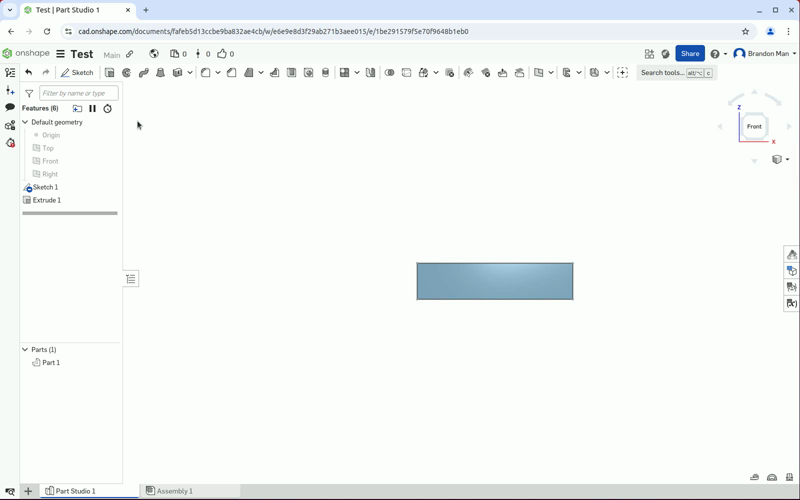
key(shift+h)
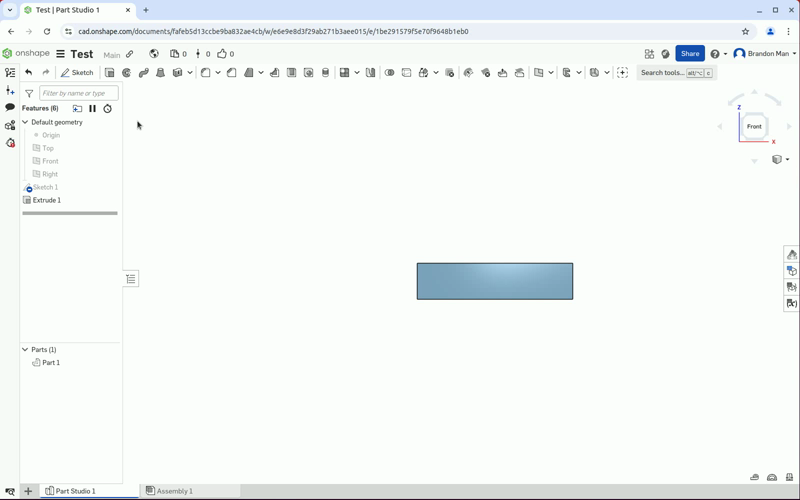
mouse_move(73, 189)
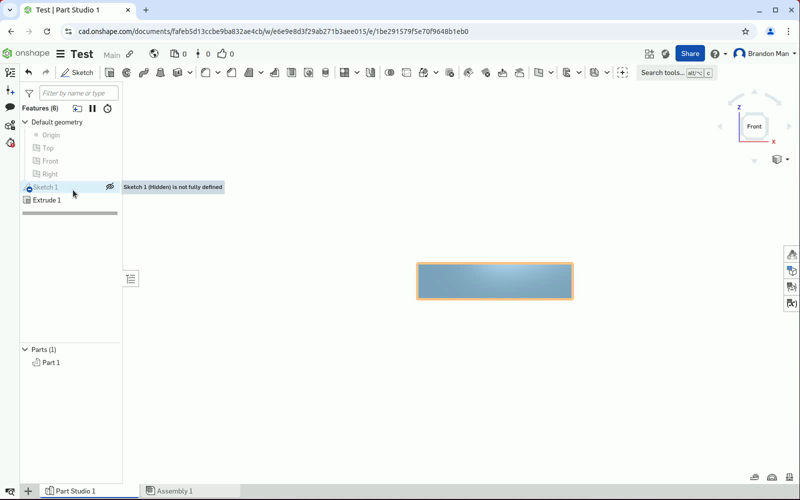
click(73, 189)
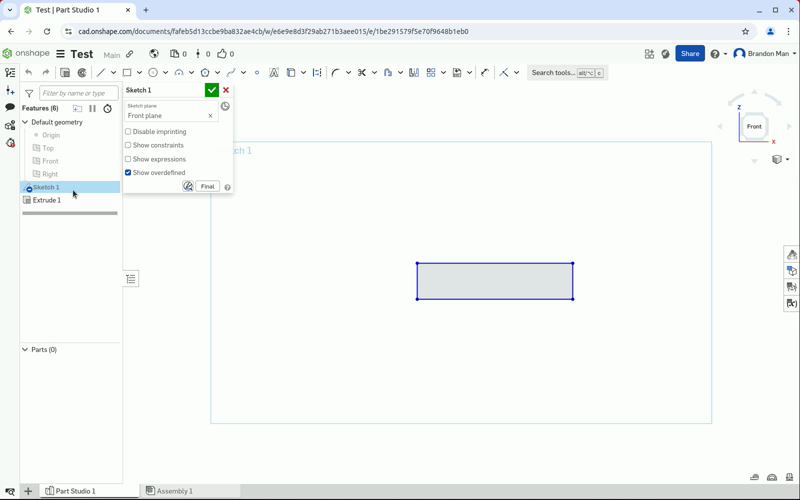
mouse_move(229, 92)
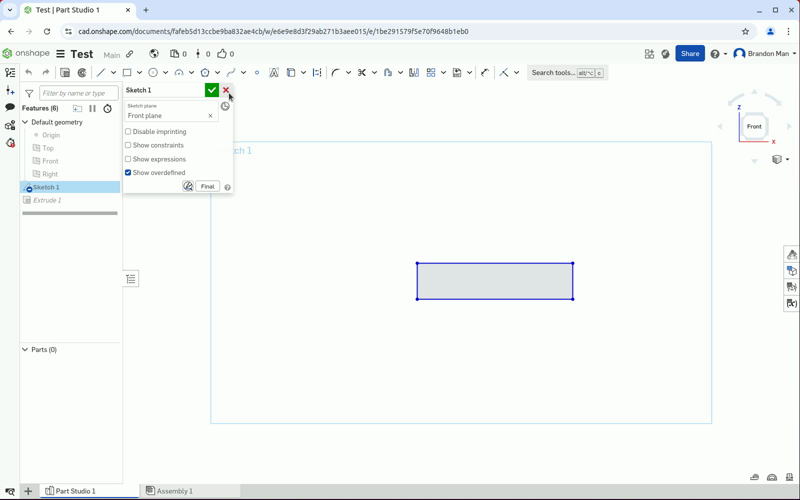
click(229, 92)
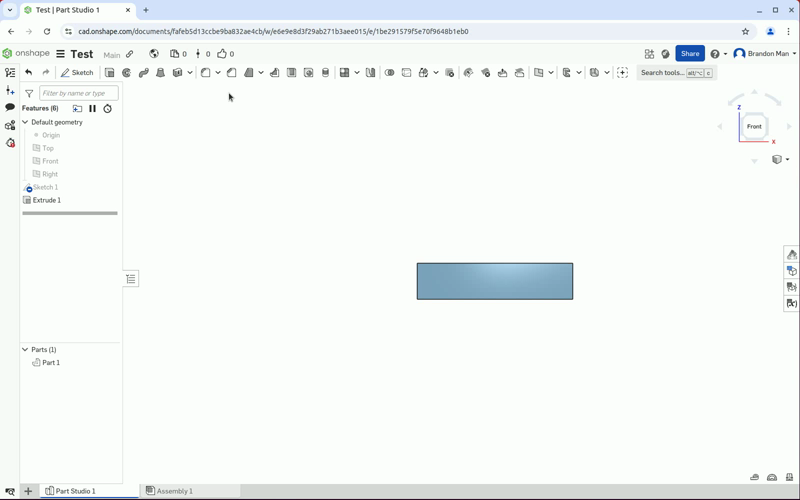
mouse_move(73, 352)
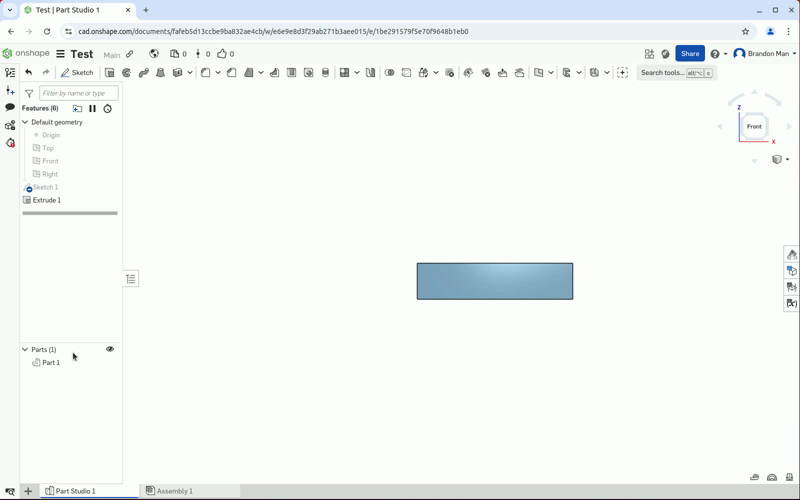
key(y)
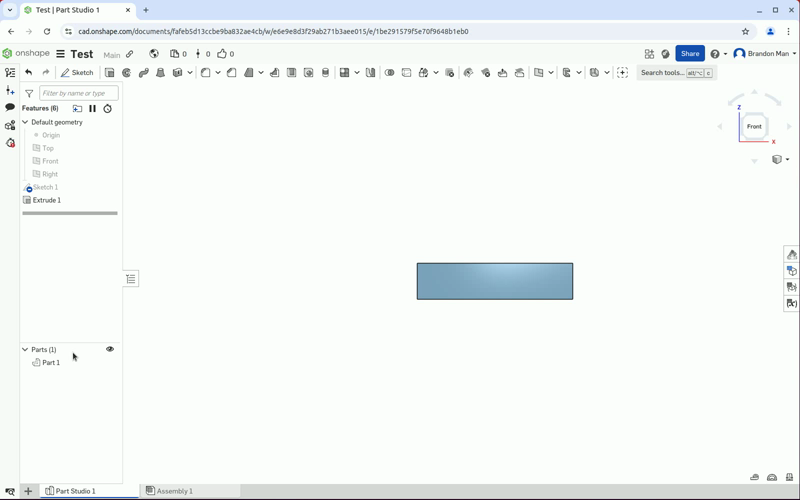
key(shift+p)
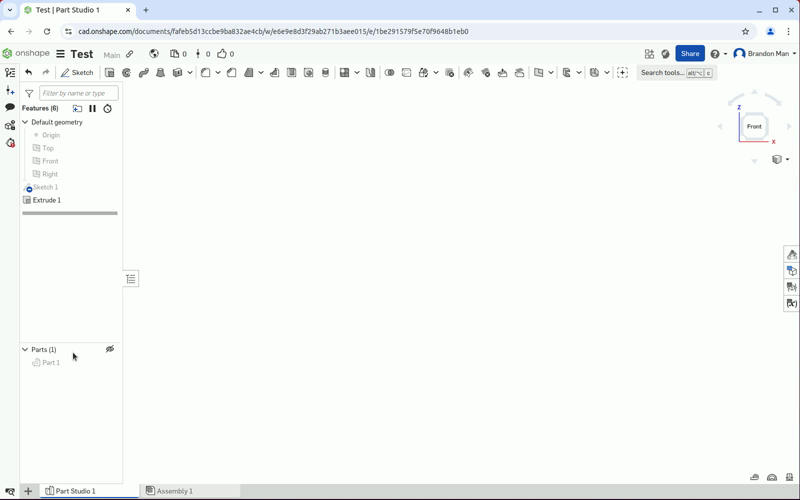
key(space)
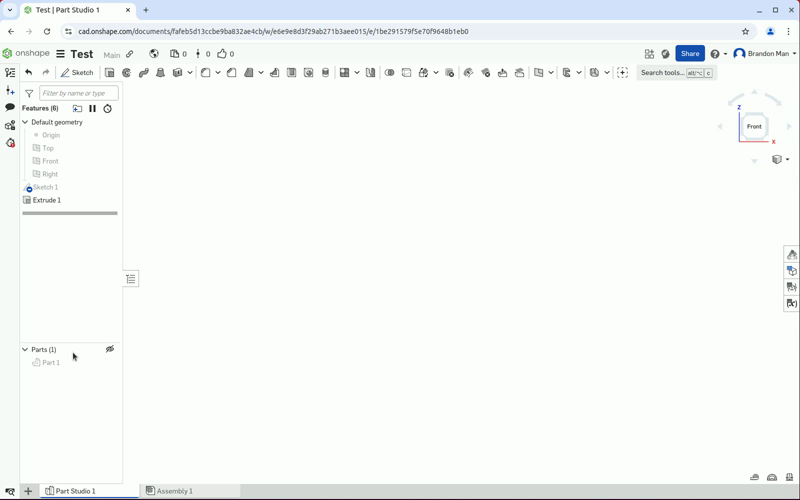
key_down(shift)
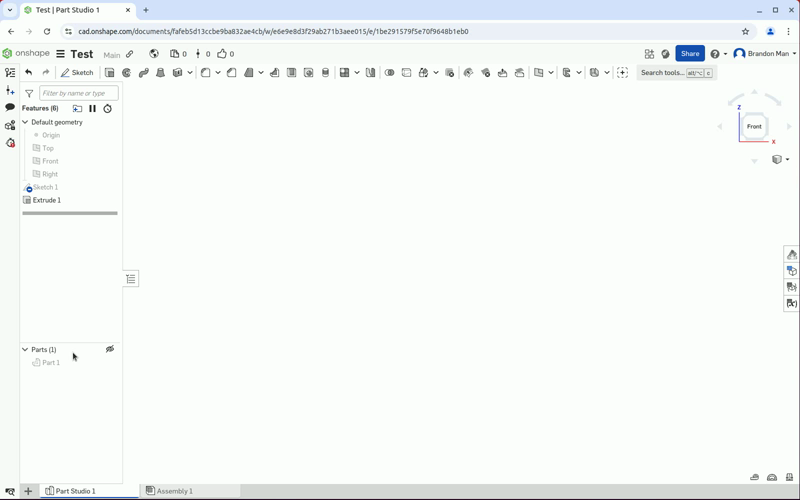
key(left)
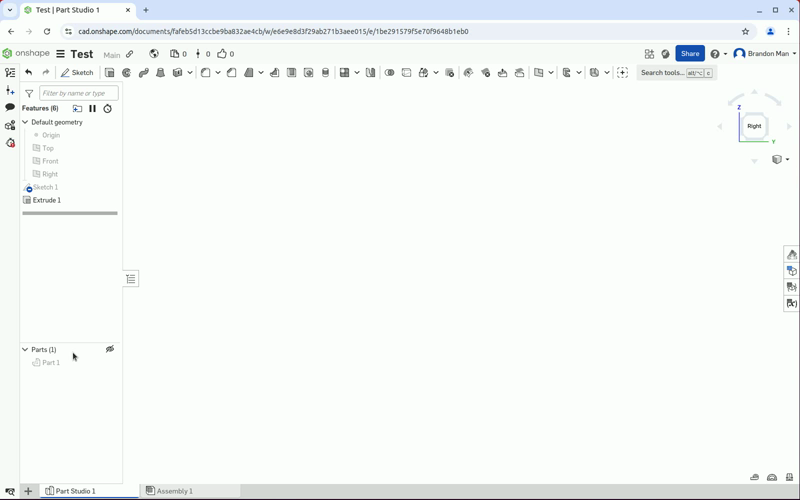
key_up(shift)
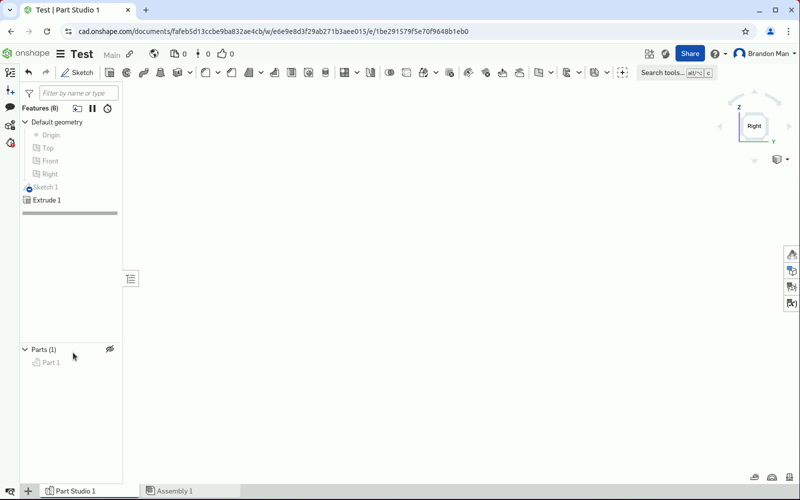
mouse_move(73, 352)
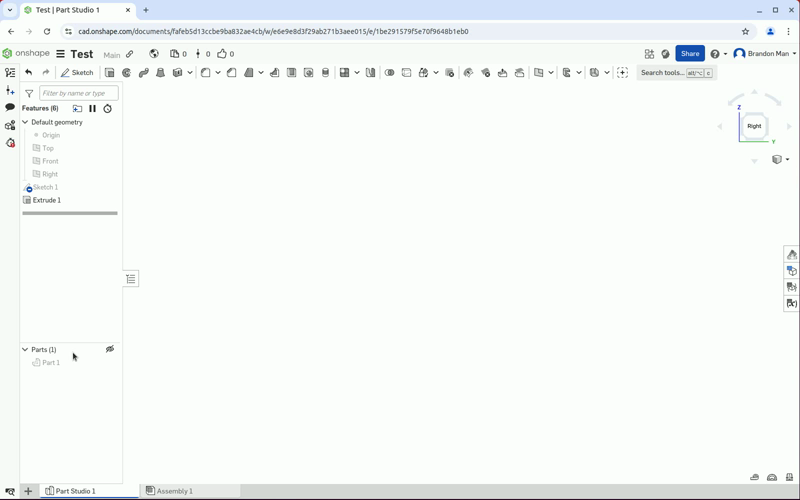
key(shift+y)
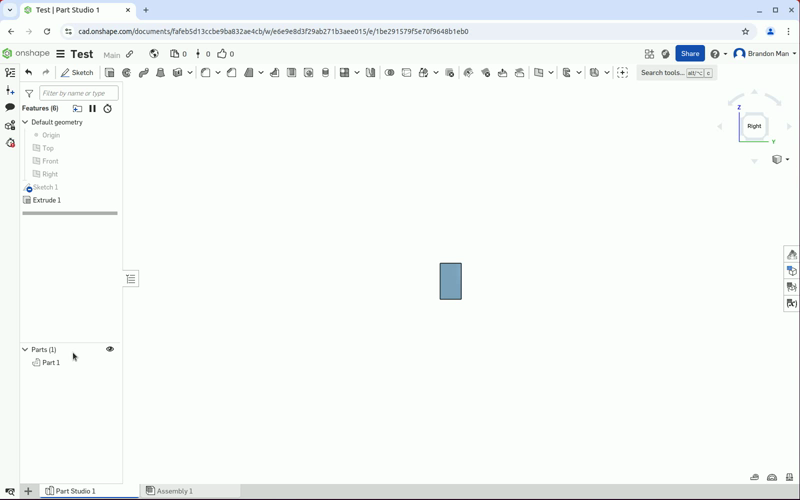
mouse_move(541, 75)
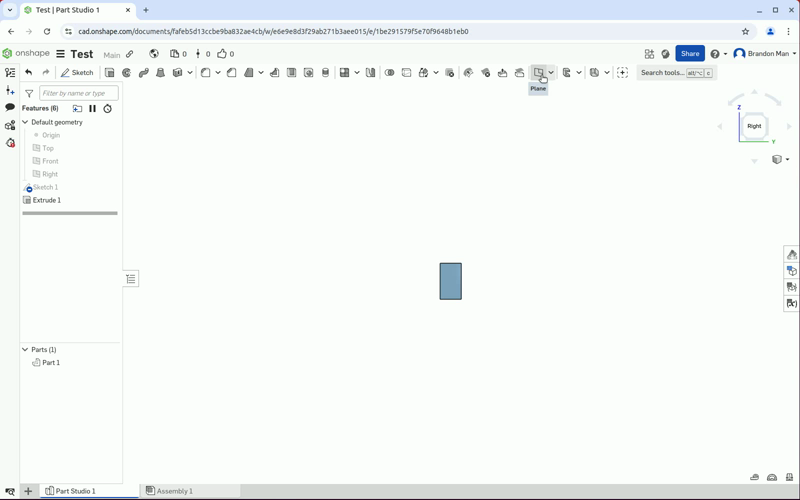
click(541, 75)
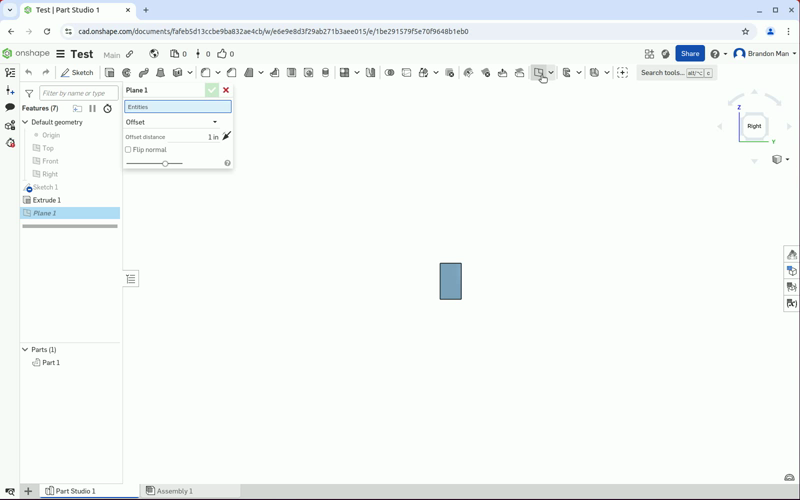
mouse_move(73, 176)
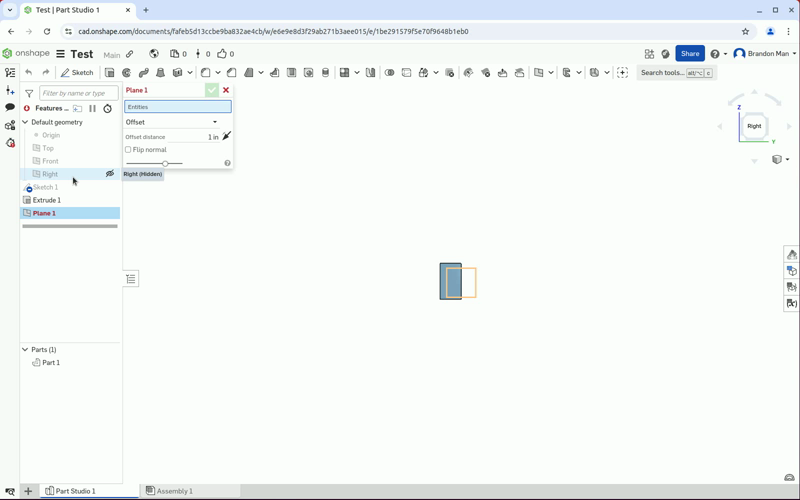
click(73, 176)
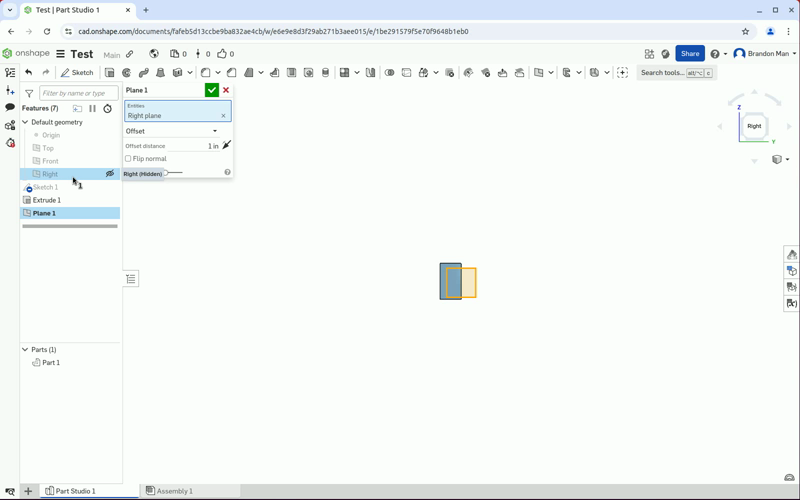
key(tab, 2)
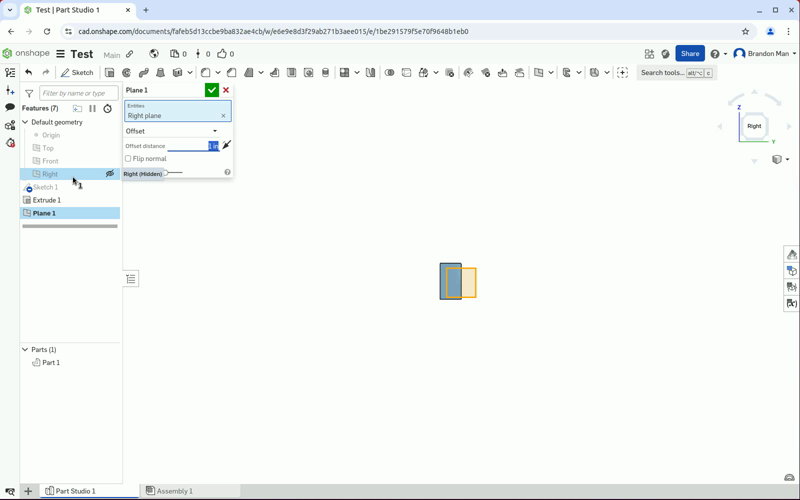
text(8.904)
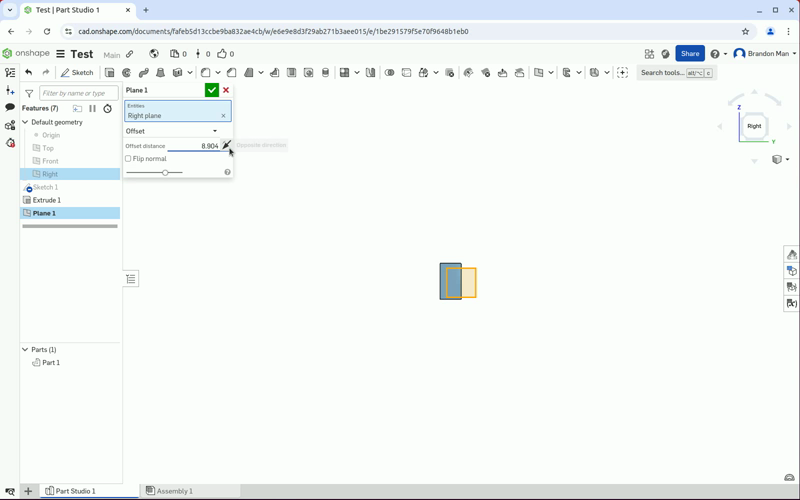
mouse_move(229, 147)
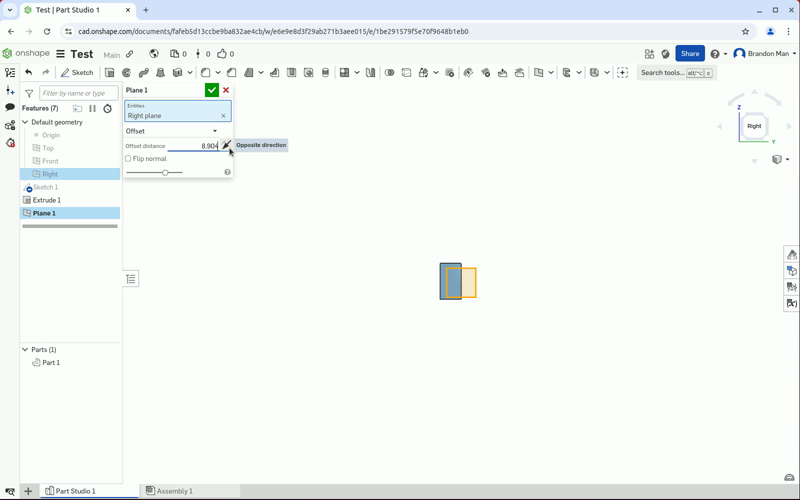
click(229, 147)
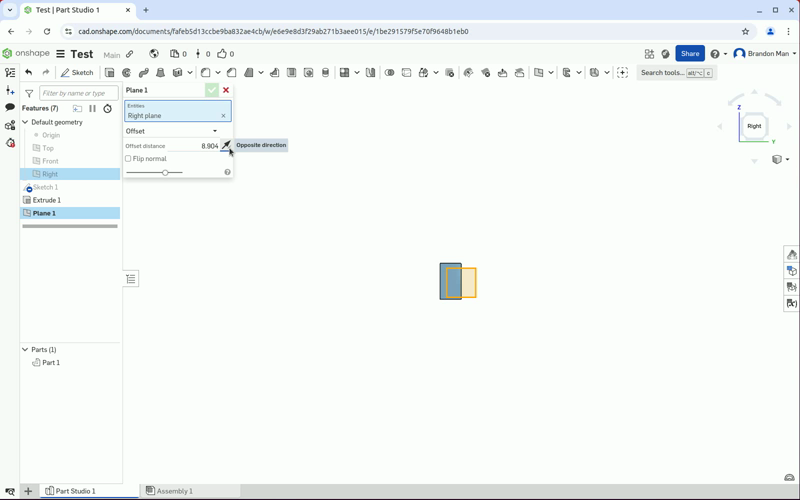
key(enter, 2)
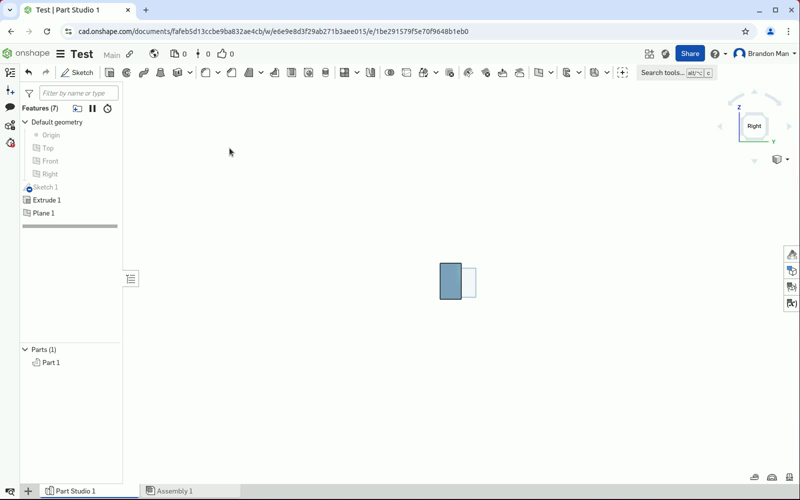
key(shift+s)
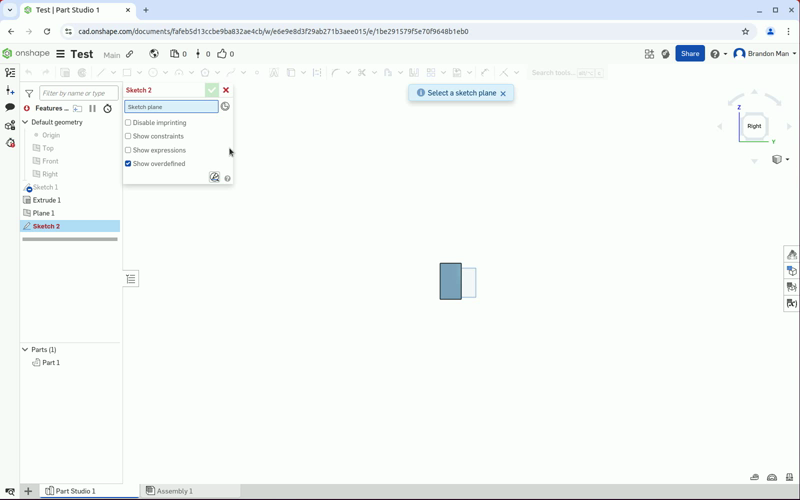
mouse_move(73, 215)
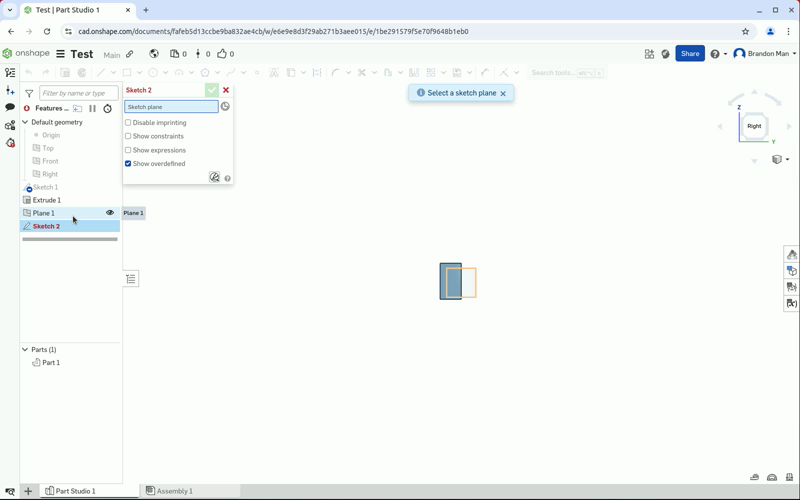
click(73, 215)
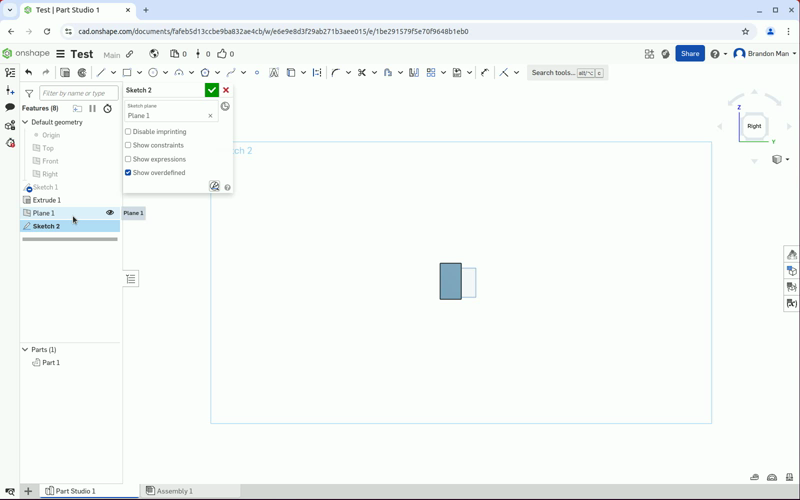
mouse_move(73, 352)
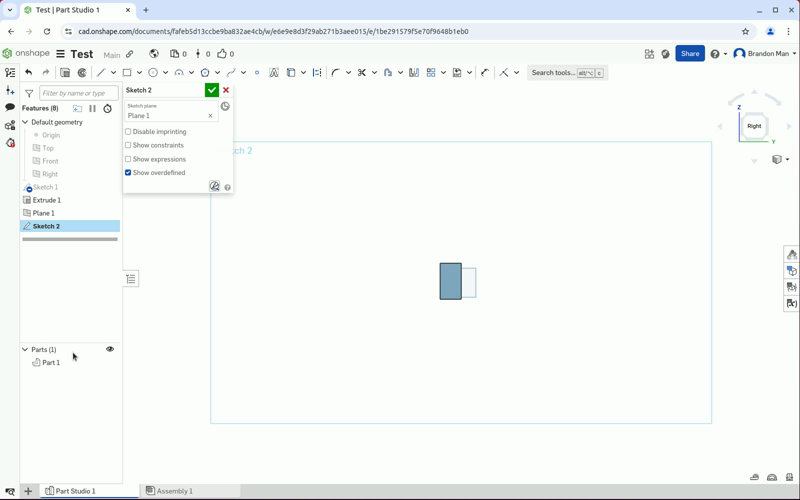
key(y)
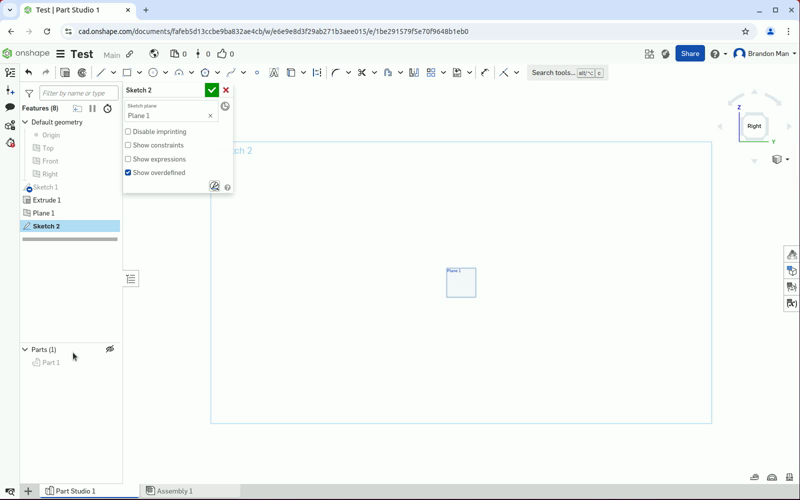
key(c)
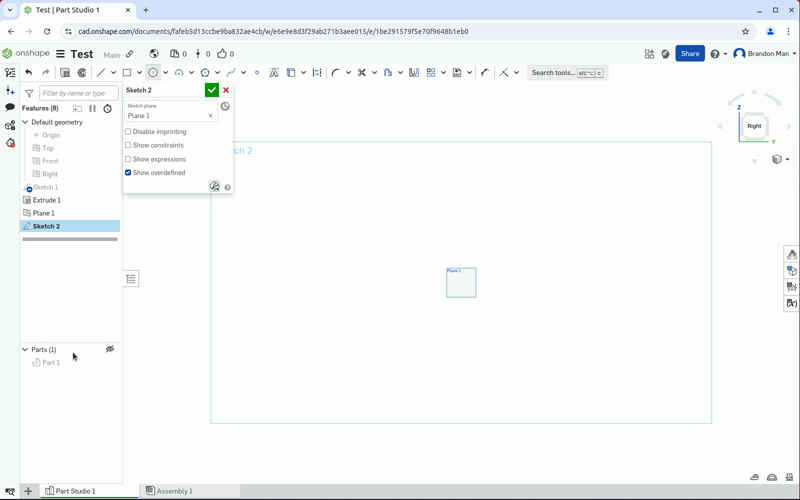
key_down(shift)
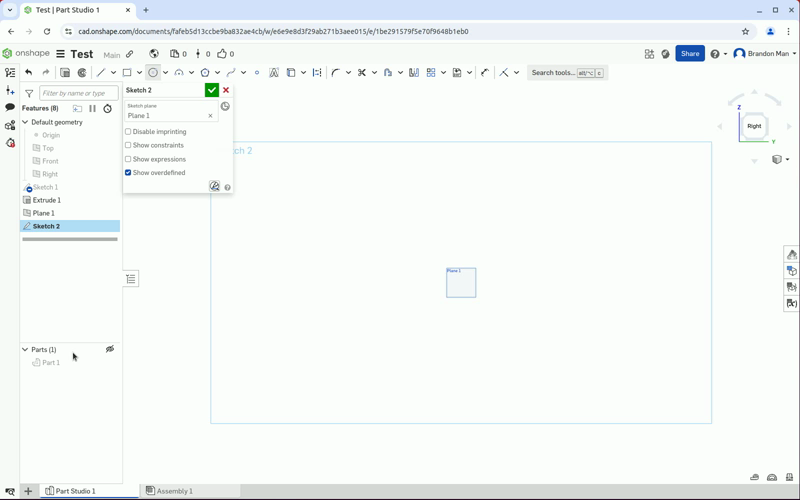
mouse_move(450, 281)
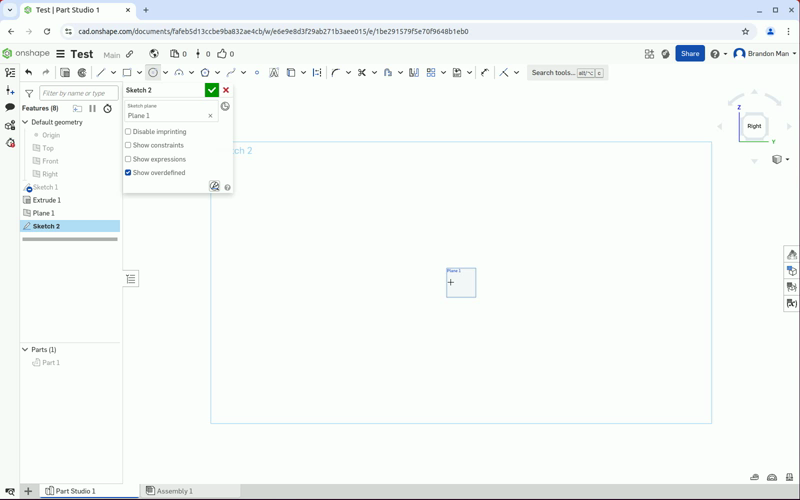
click(450, 281)
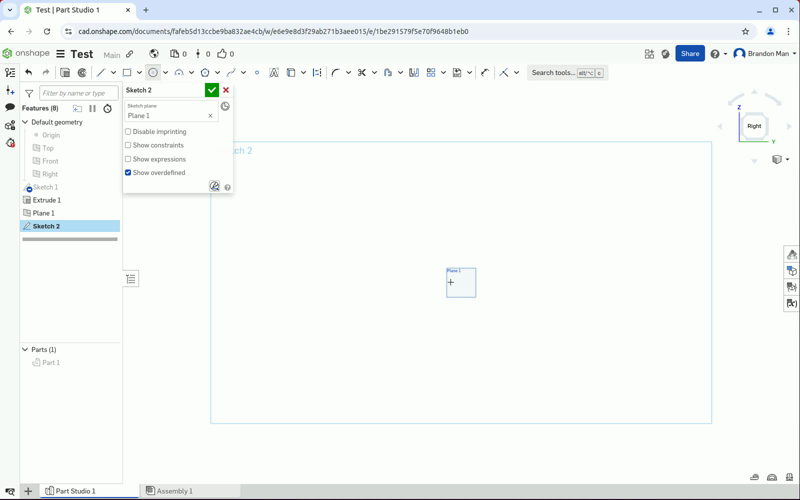
key_up(shift)
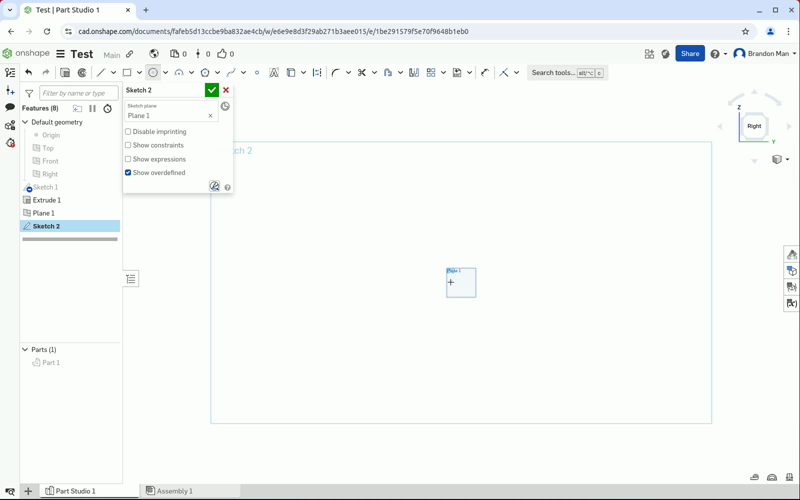
mouse_move(453, 281)
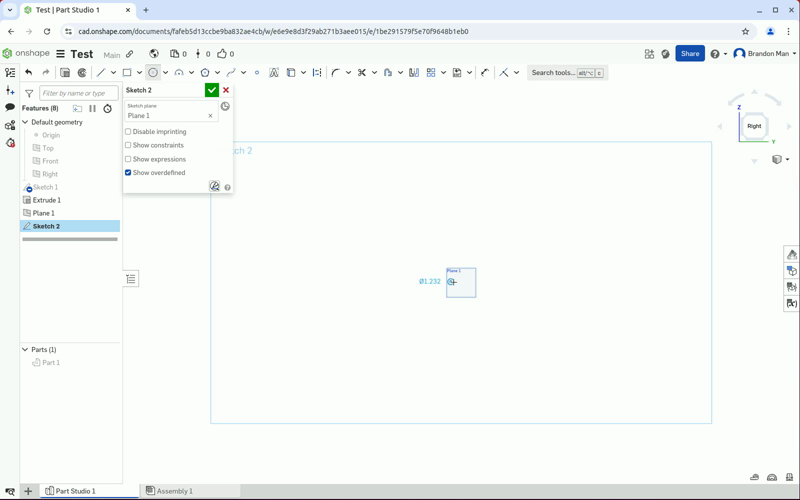
click(453, 281)
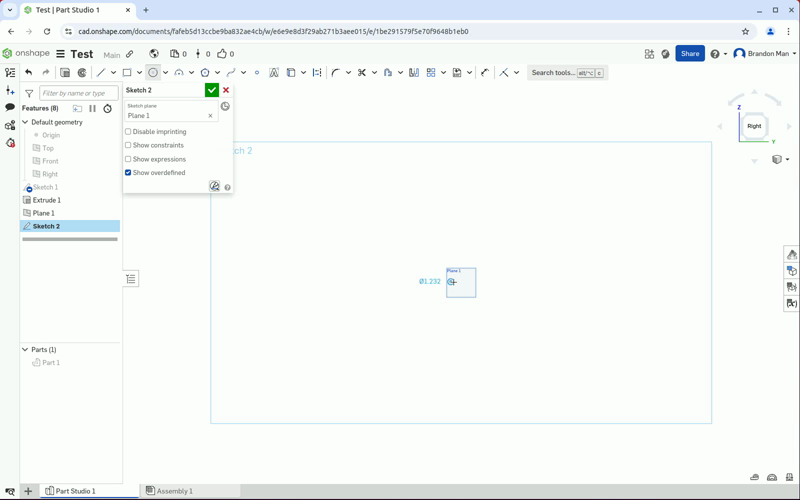
key(esc)
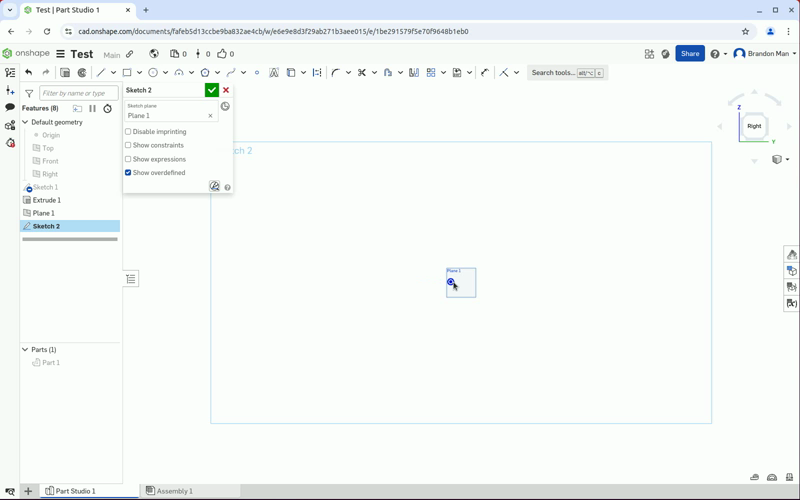
mouse_move(452, 279)
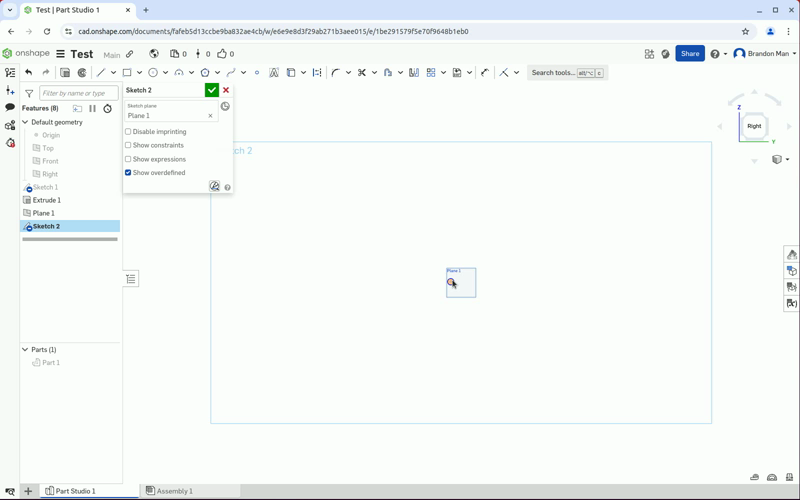
scroll(6)
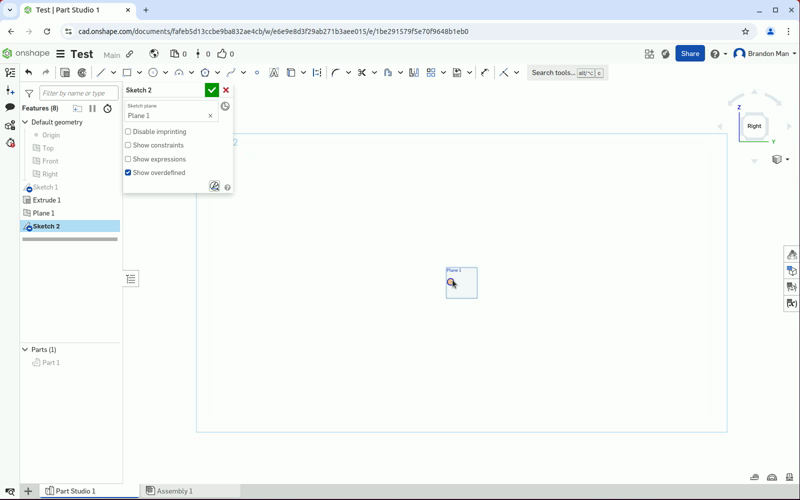
scroll(6)
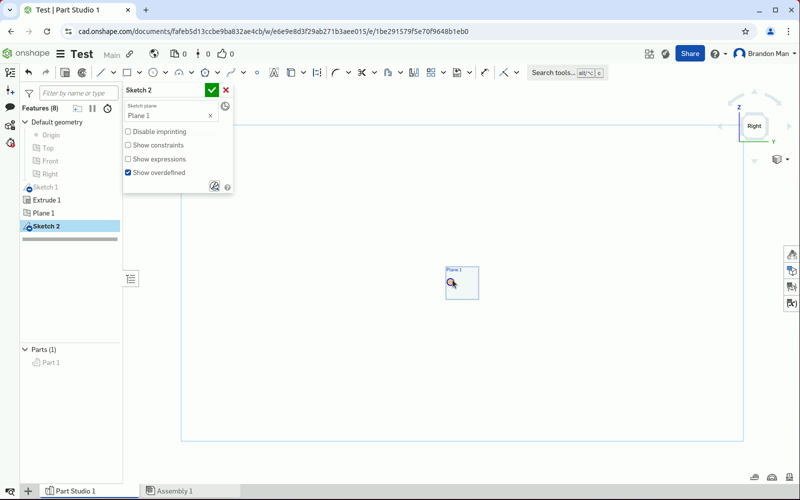
scroll(6)
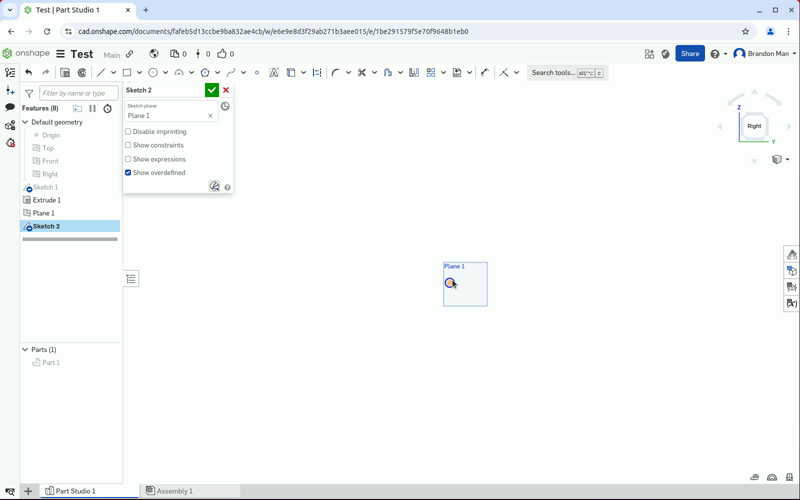
scroll(6)
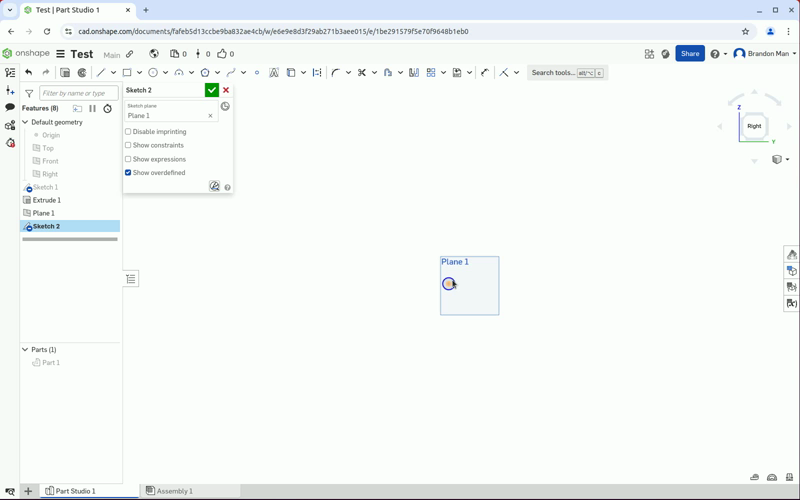
scroll(6)
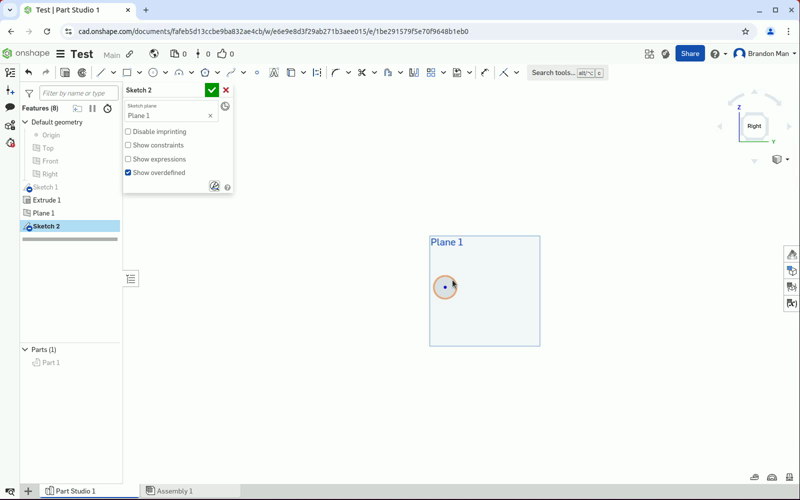
scroll(6)
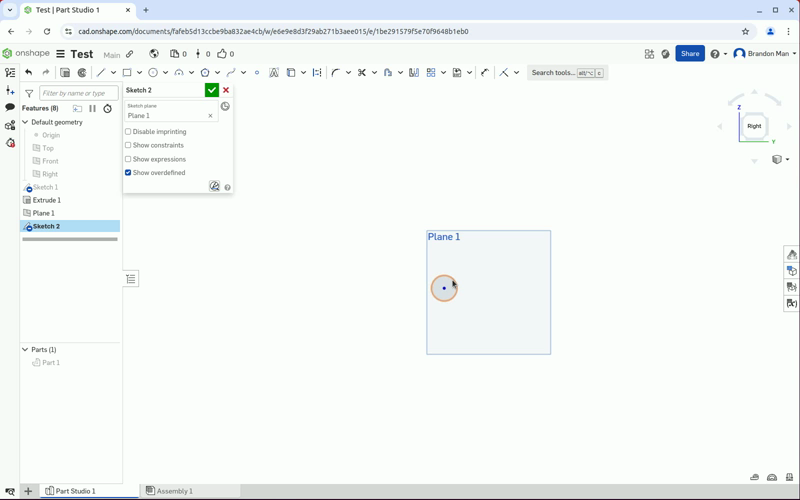
scroll(6)
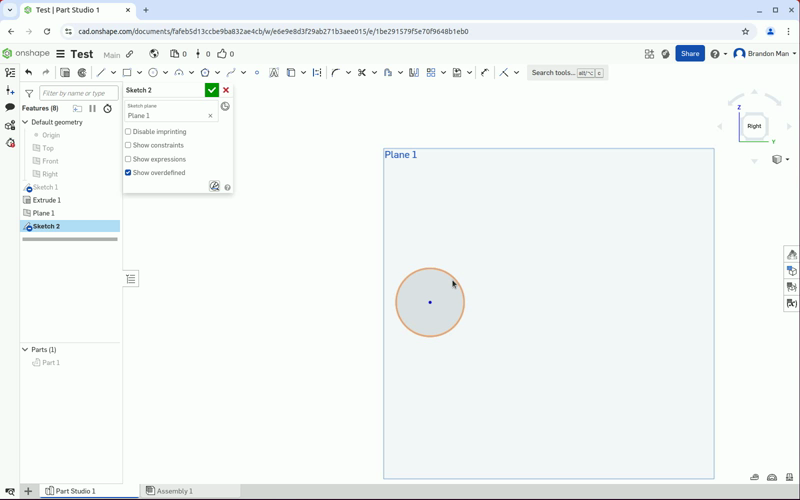
click(452, 279)
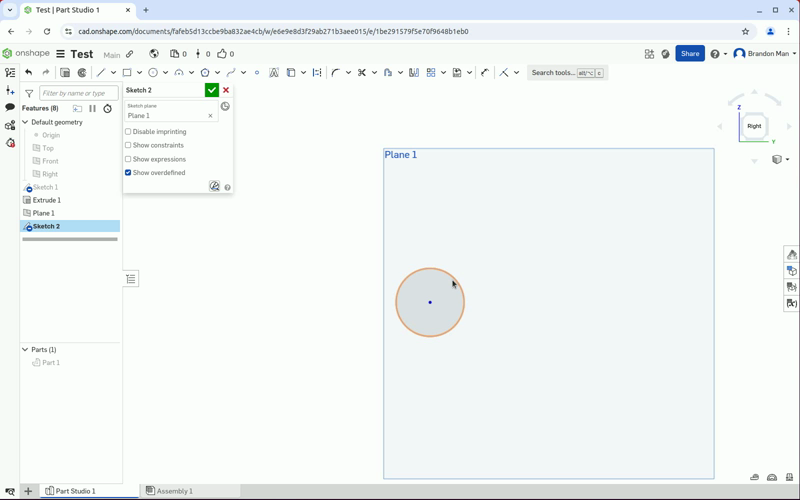
scroll(-6)
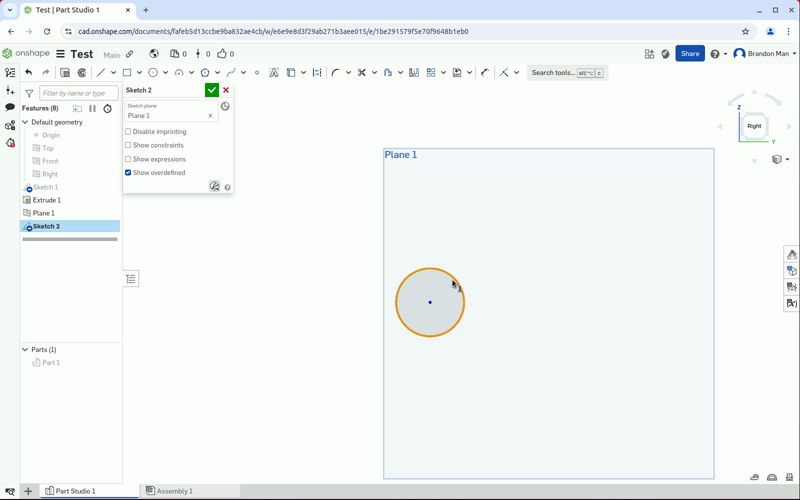
scroll(-6)
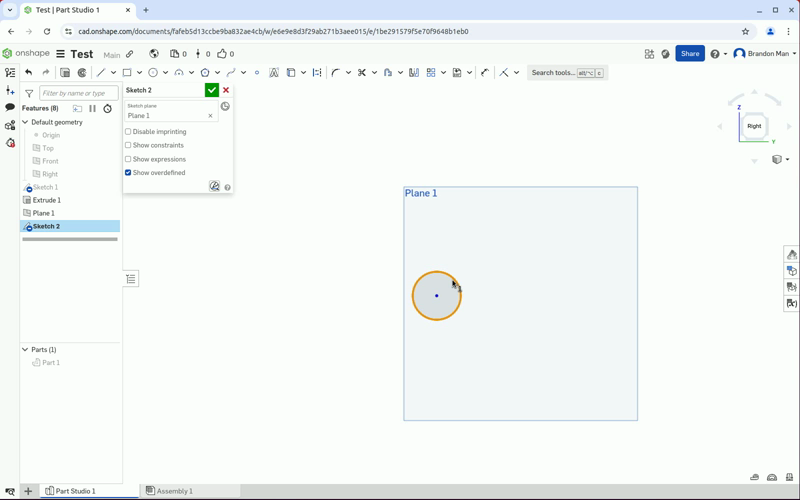
scroll(-6)
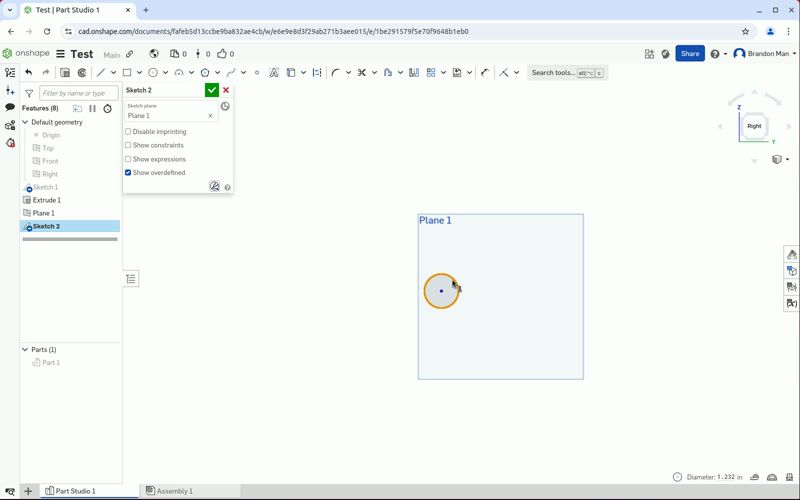
scroll(-6)
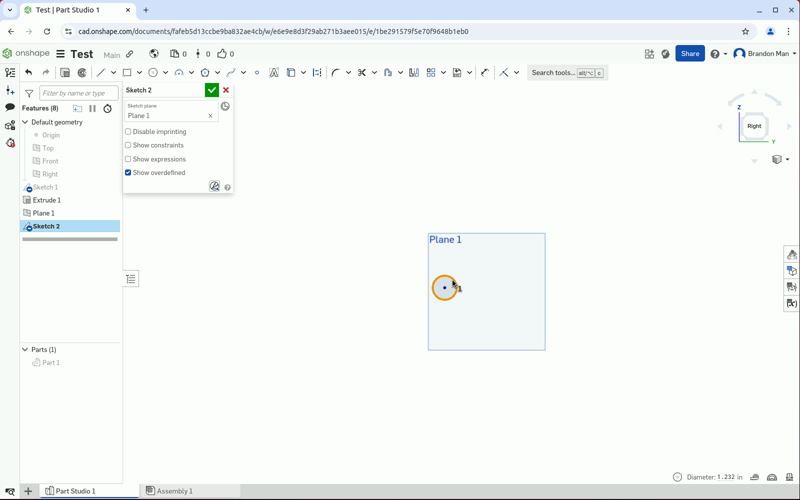
scroll(-6)
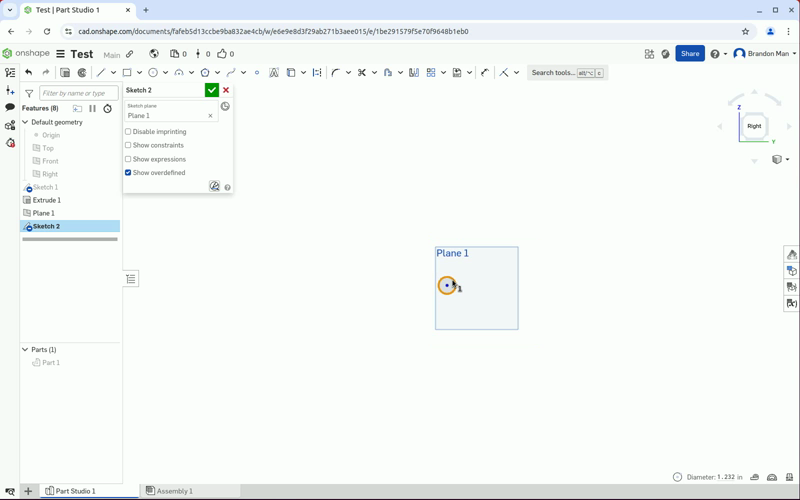
scroll(-6)
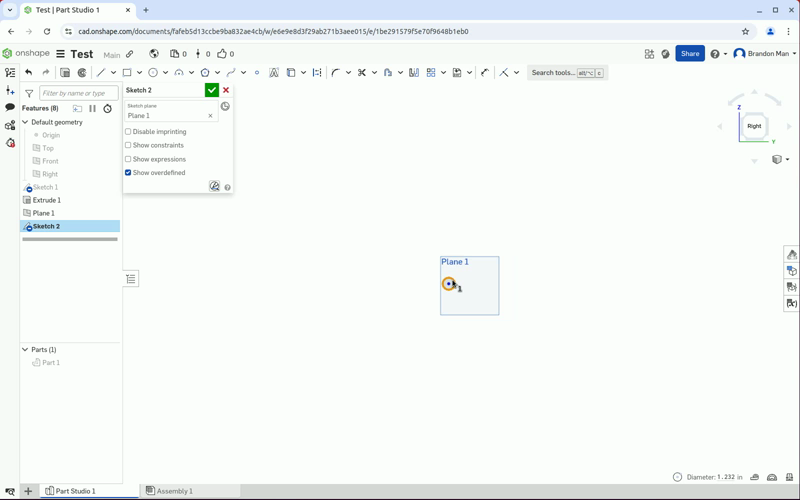
scroll(-6)
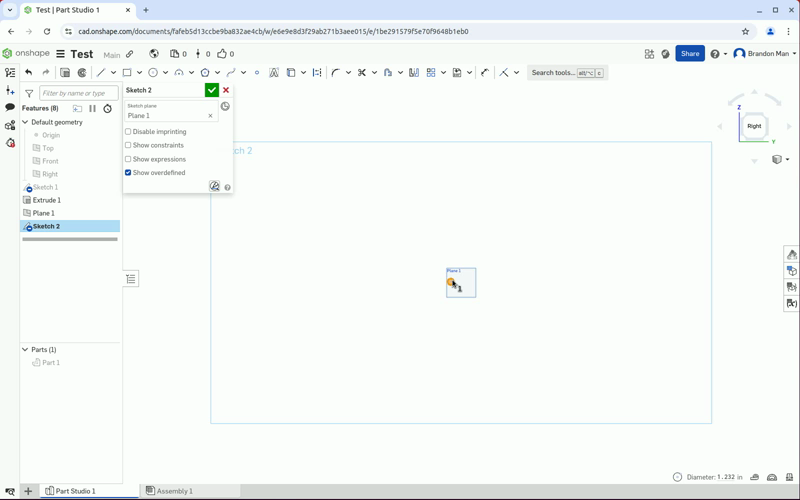
mouse_move(73, 352)
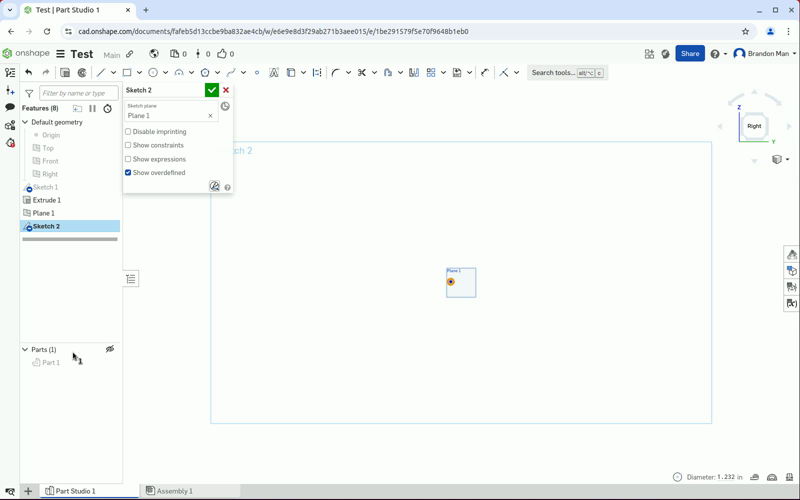
key(shift+y)
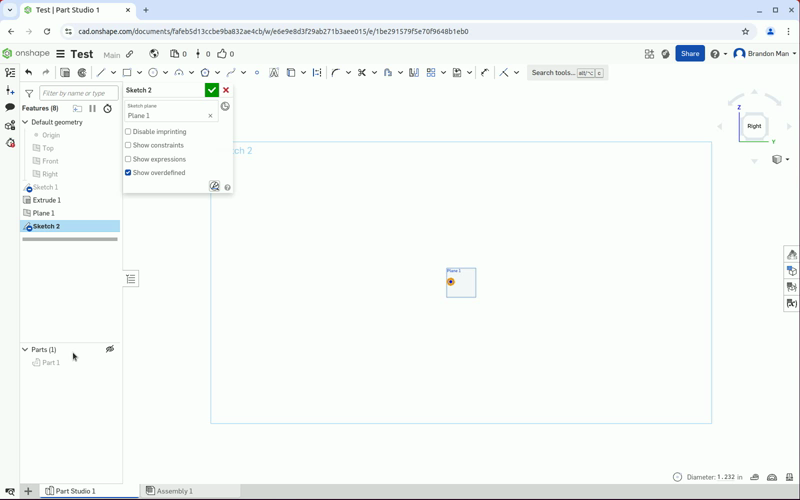
key(shift+e)
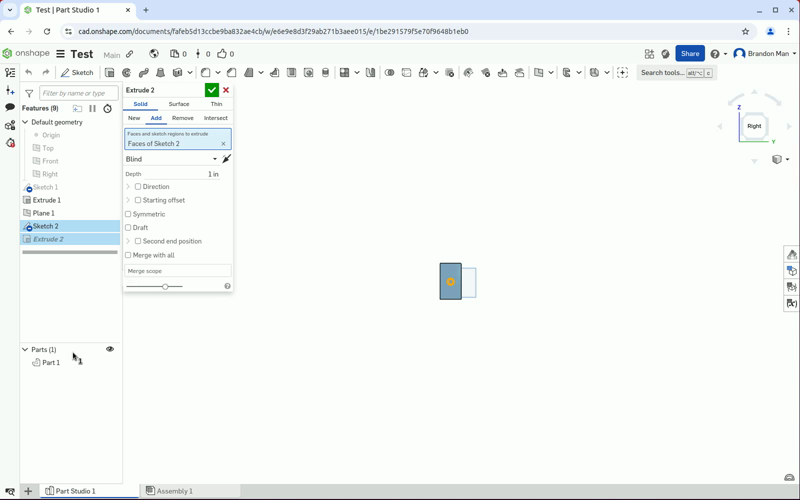
mouse_move(143, 106)
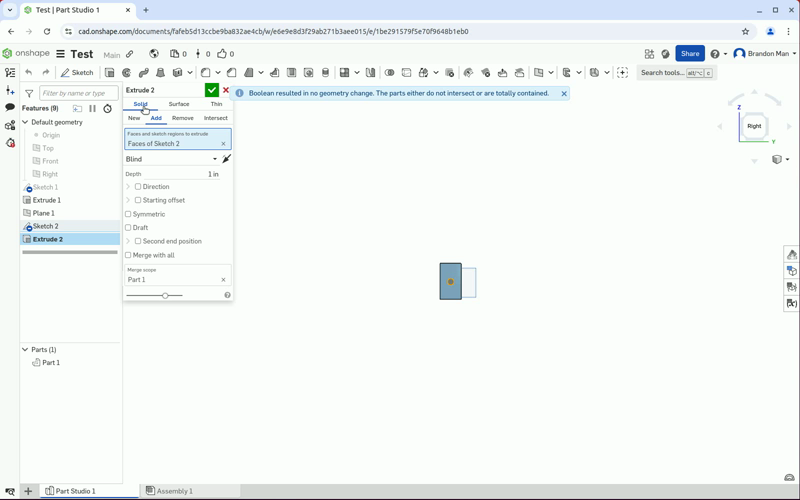
click(143, 106)
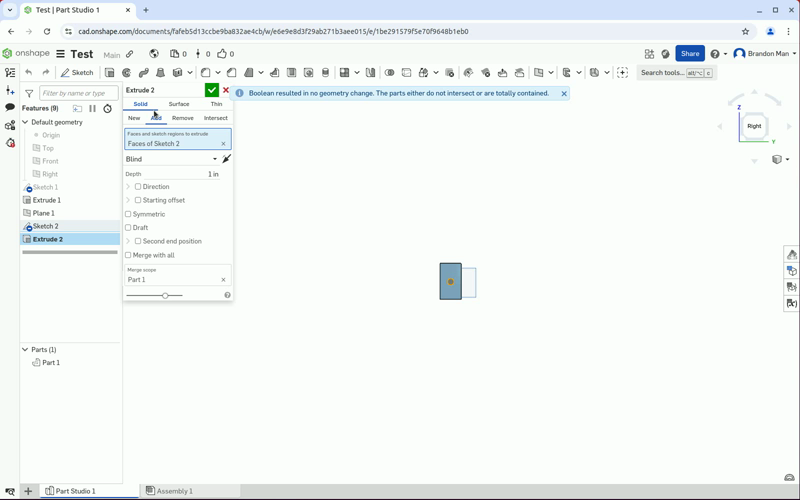
mouse_move(186, 120)
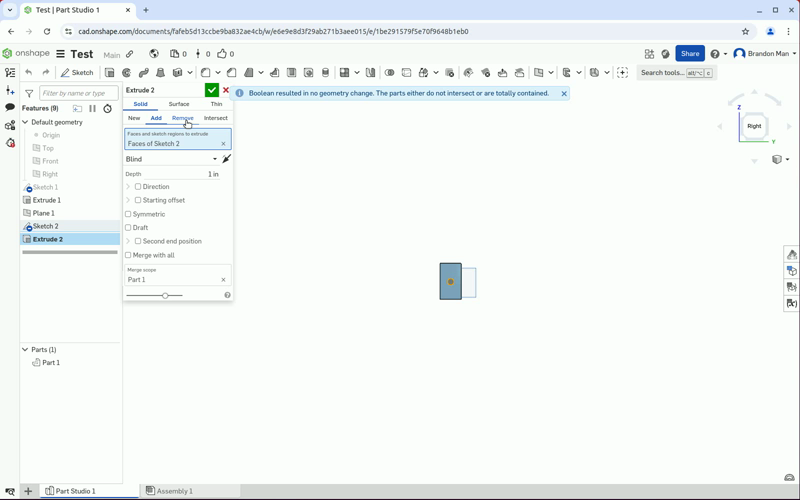
click(186, 120)
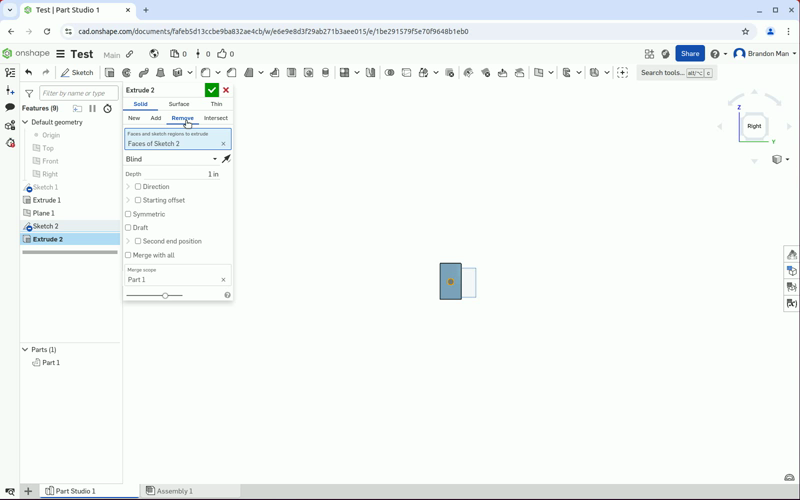
key(tab, 4)
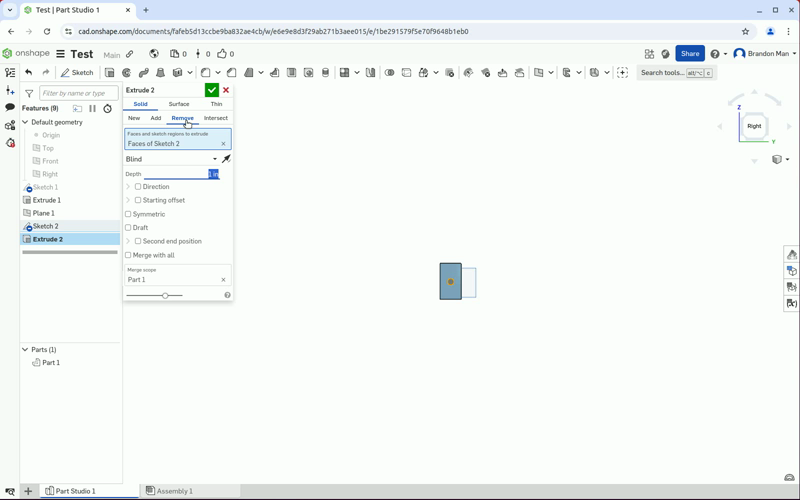
text(7.943)
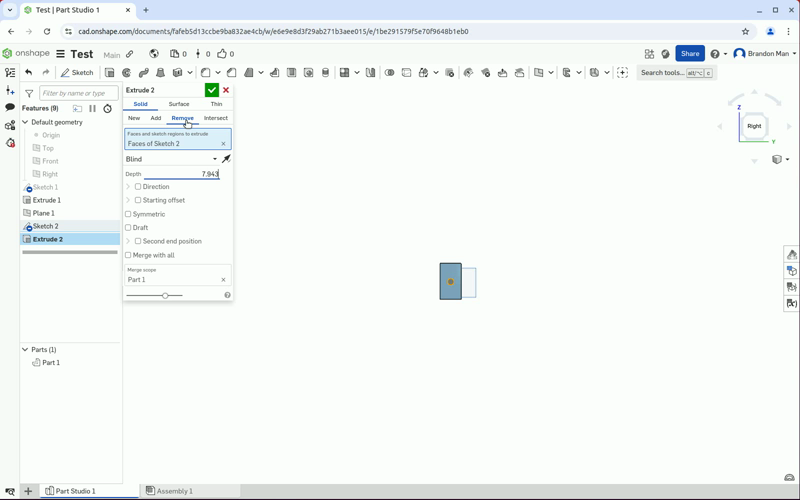
key(tab, 6)
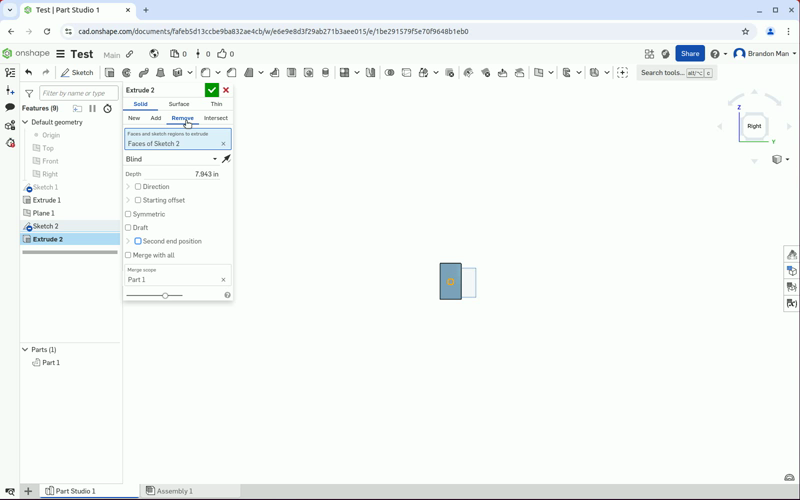
key(space)
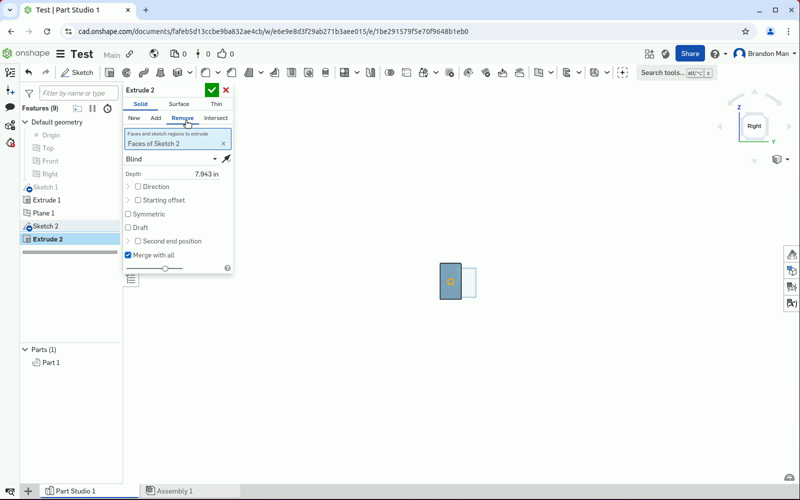
key(enter)
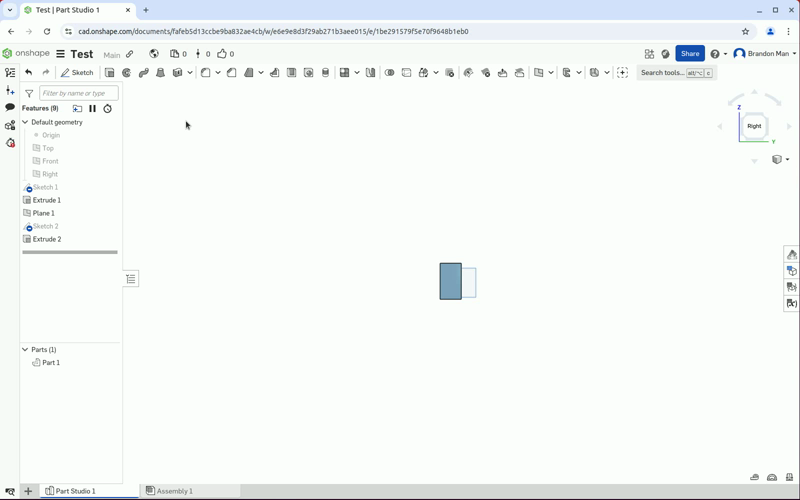
key(shift+h)
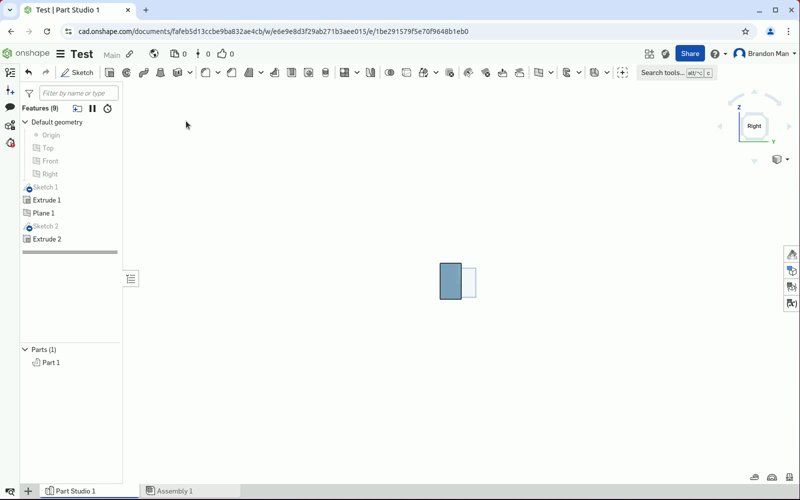
key(shift+h)
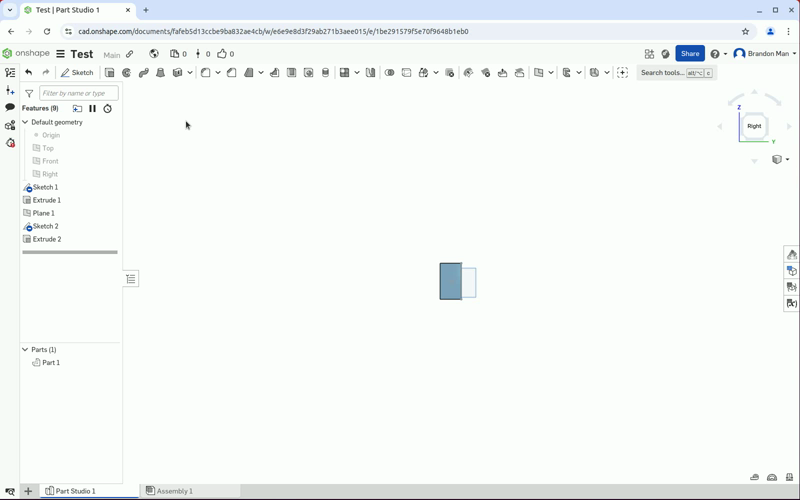
key(shift+7)
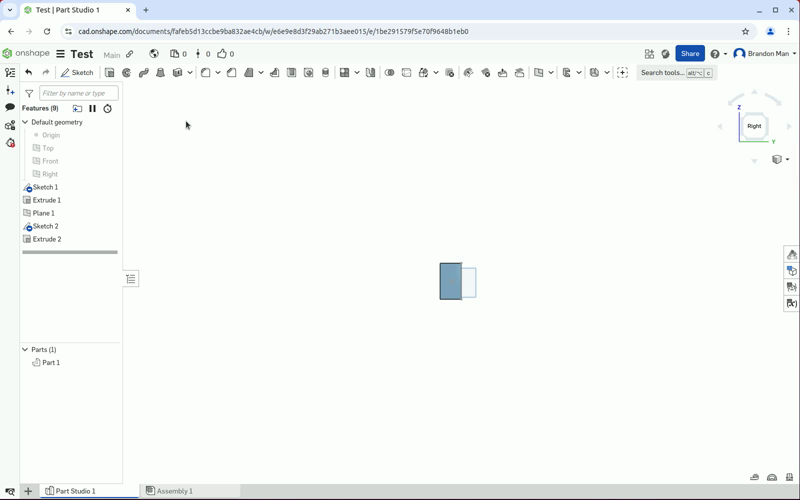
key(right, 2)
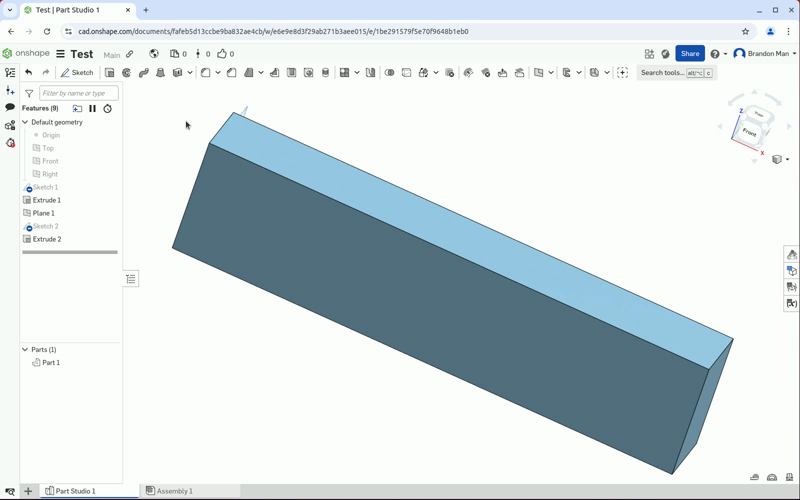
key(down, 2)
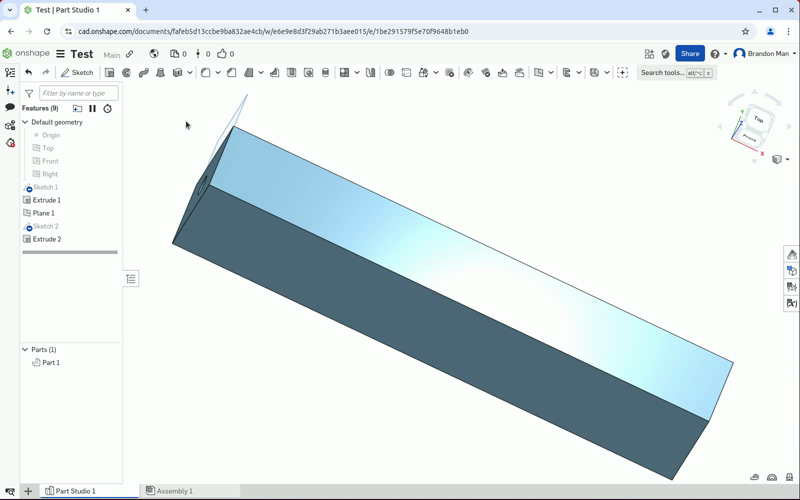
key(up, 2)
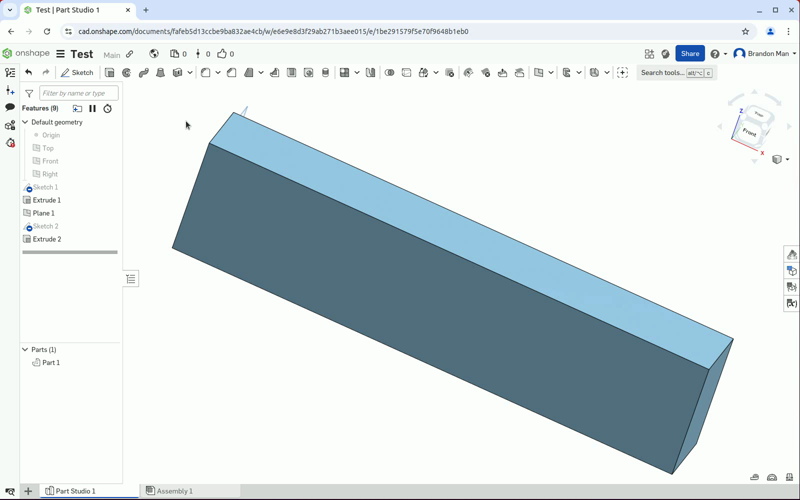
key(left, 2)
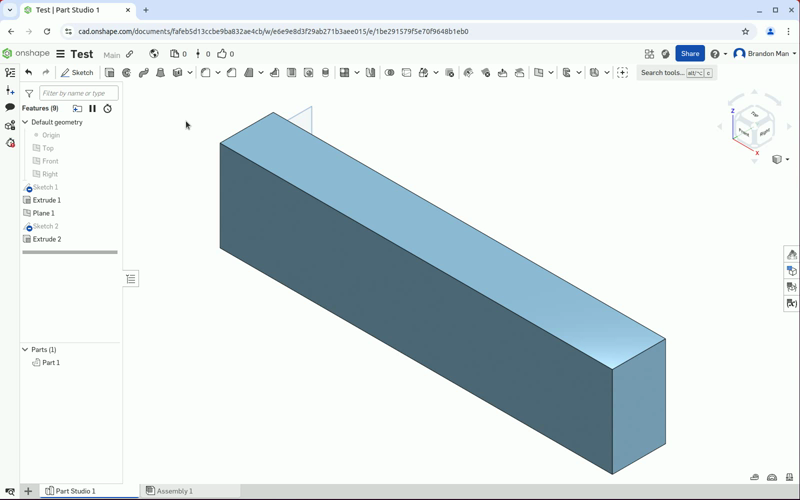
mouse_move(73, 189)
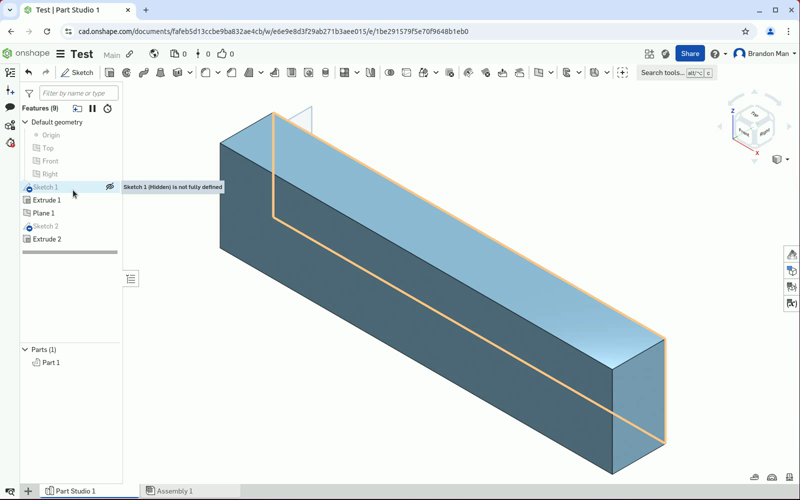
click(73, 189)